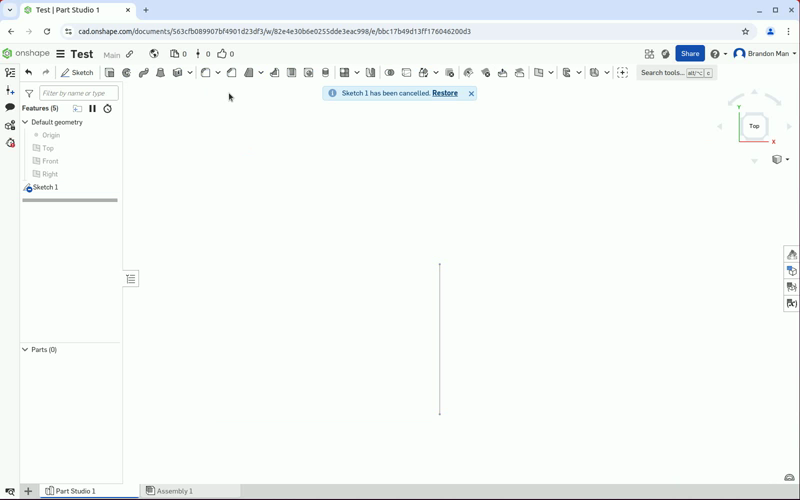
key(shift+h)
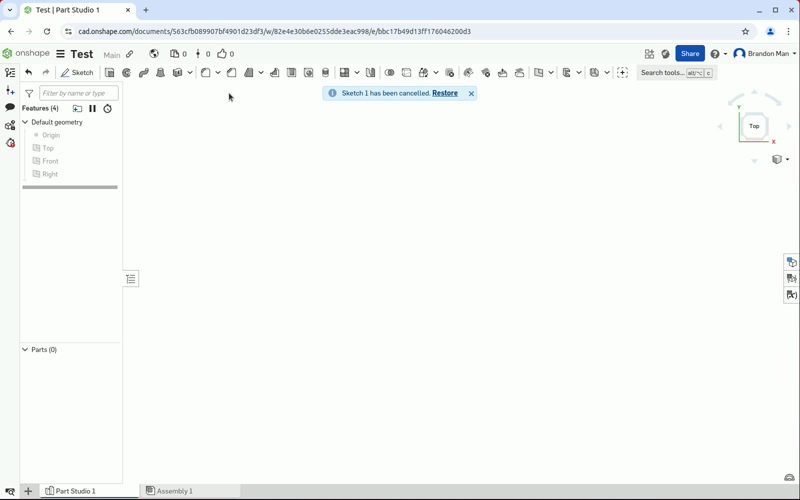
mouse_move(73, 352)
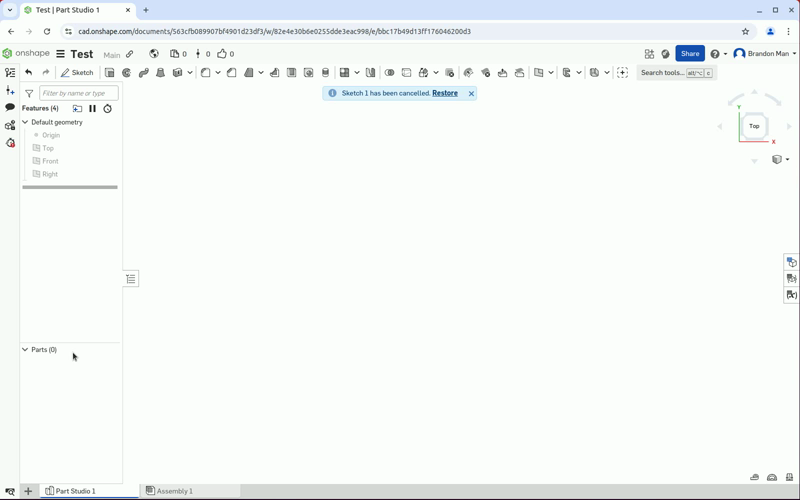
key(y)
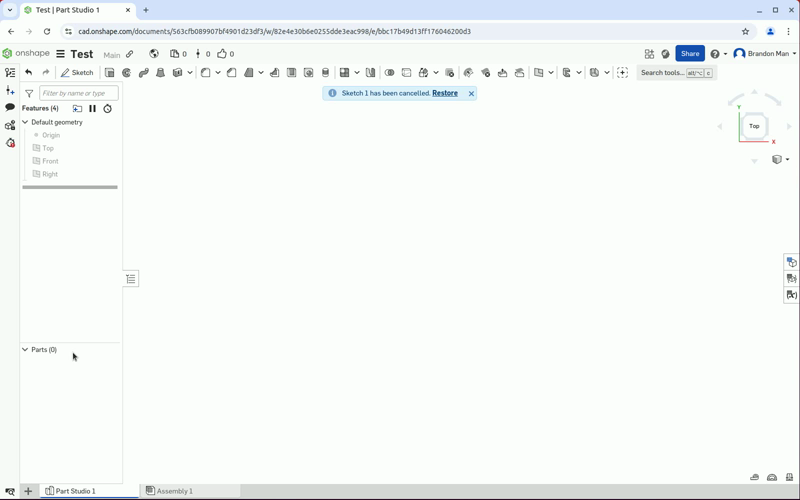
key(shift+p)
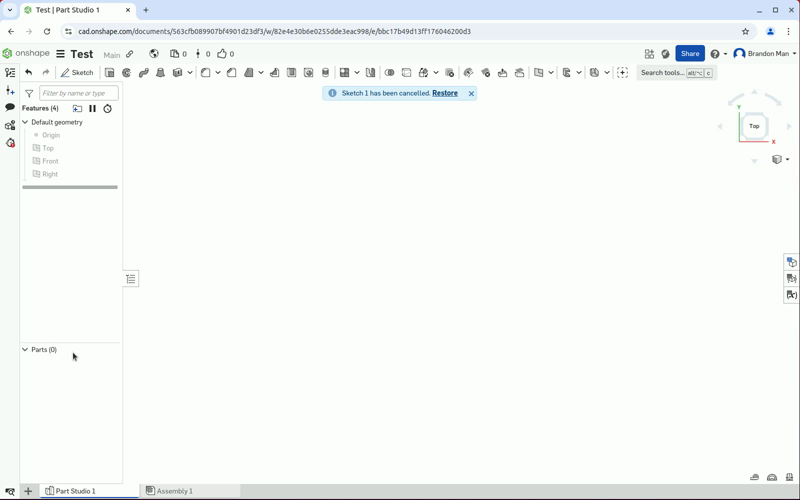
key(space)
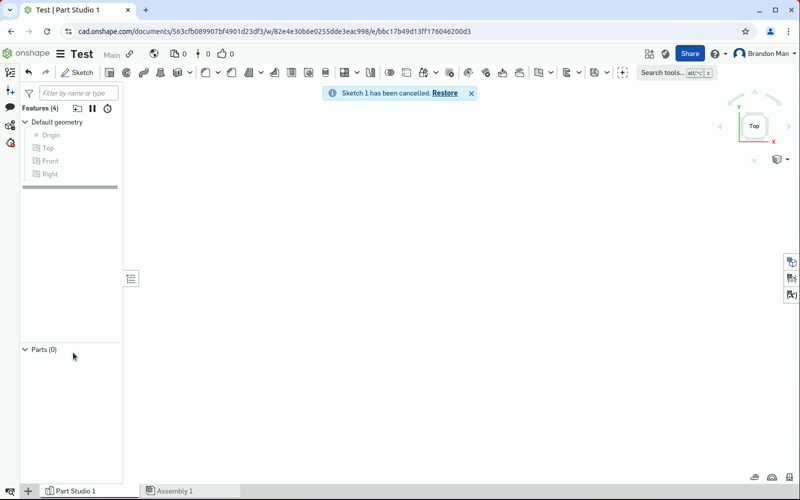
key_down(shift)
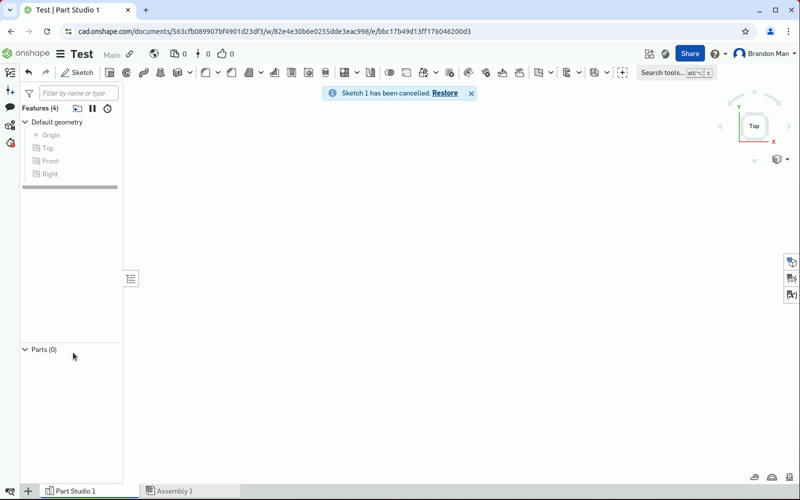
key(up)
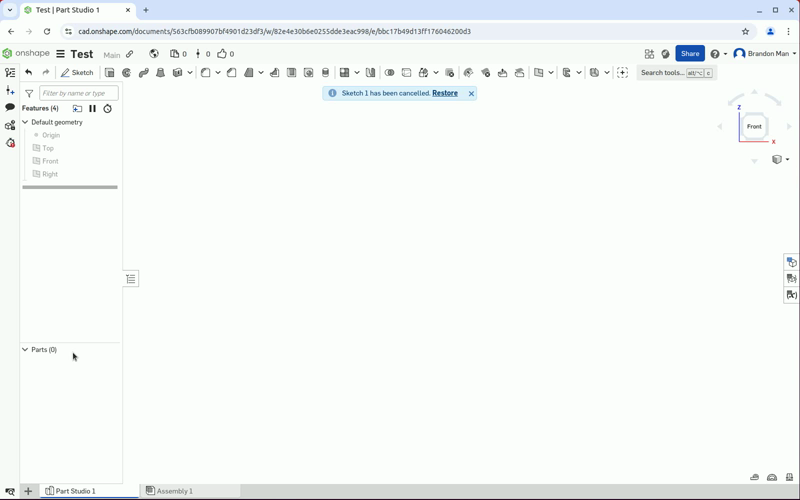
key_up(shift)
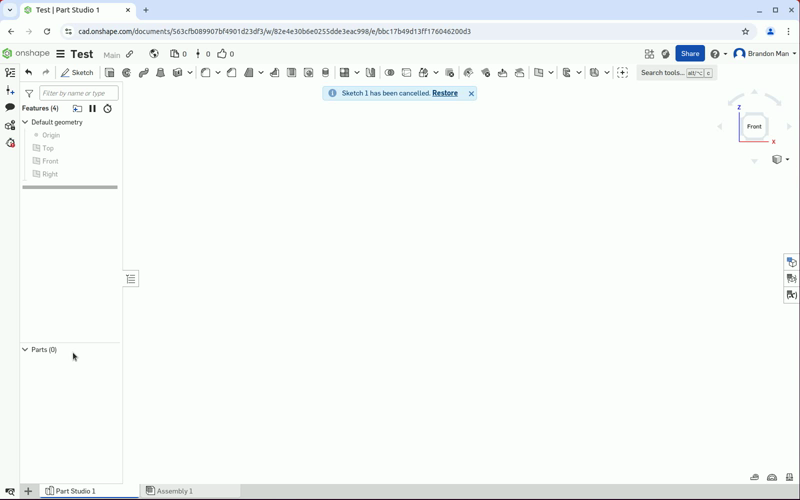
mouse_move(73, 352)
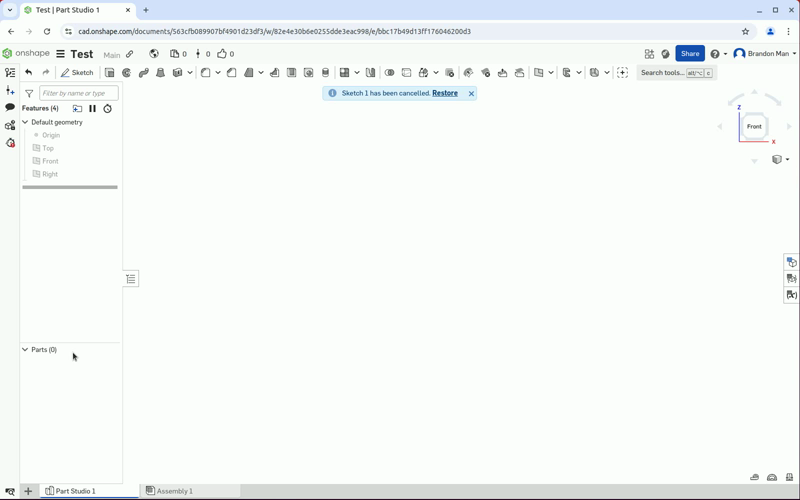
key(shift+y)
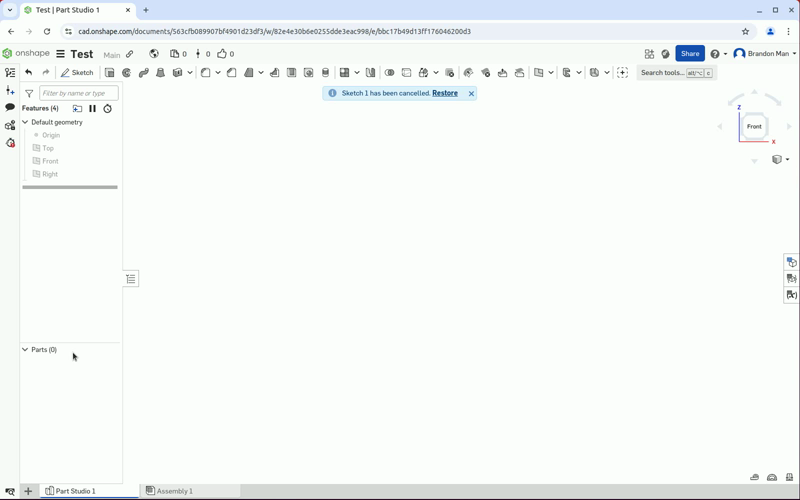
key(shift+s)
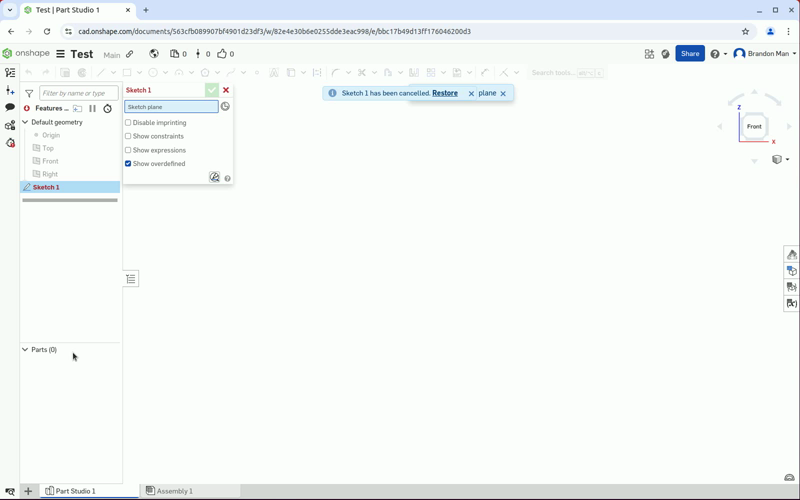
mouse_move(73, 163)
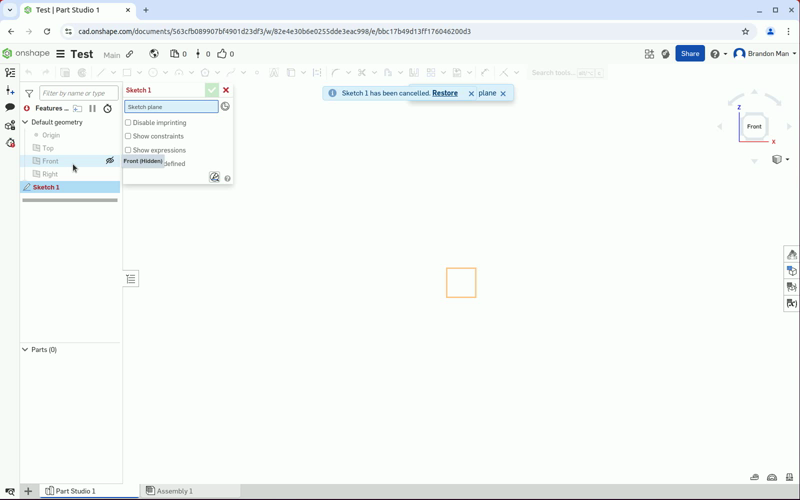
click(73, 163)
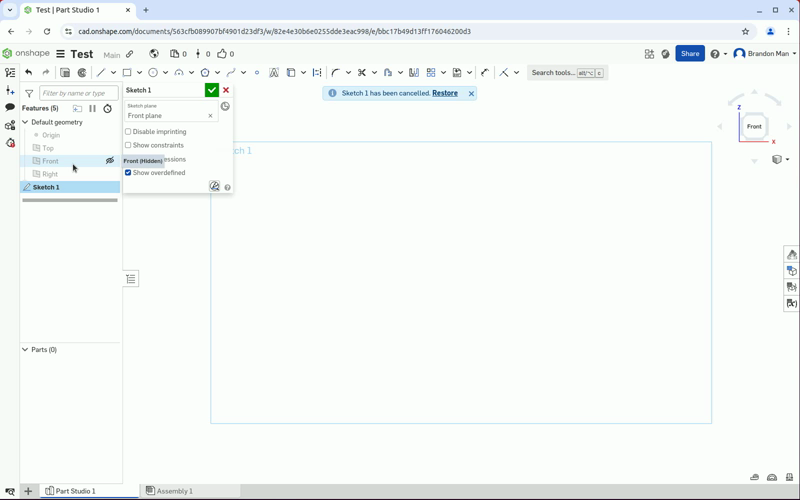
mouse_move(73, 352)
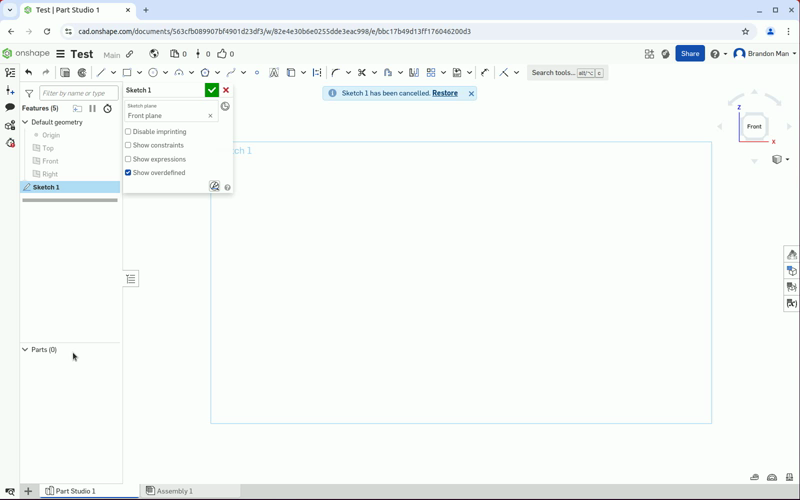
key(y)
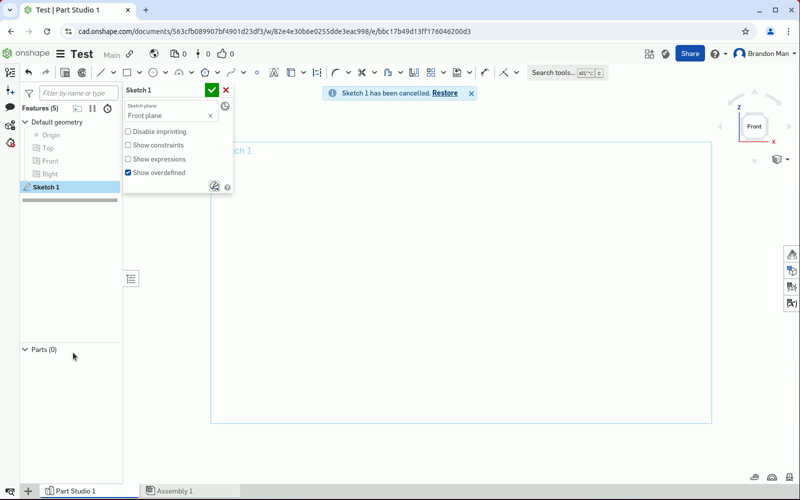
key(l)
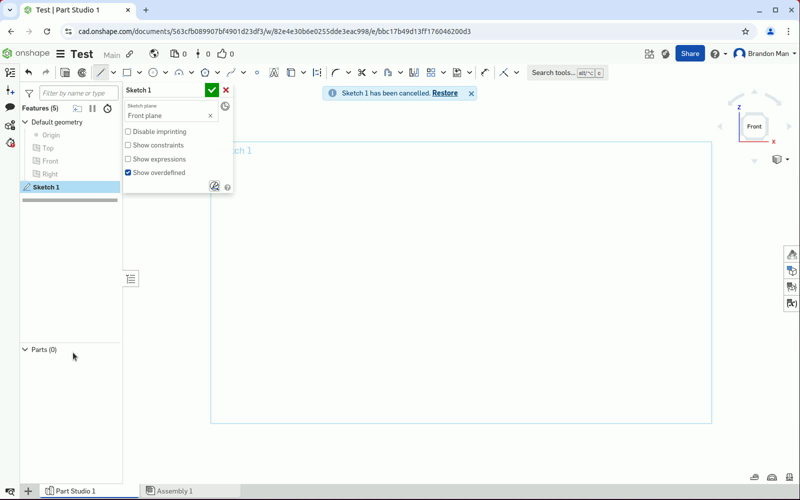
key_down(shift)
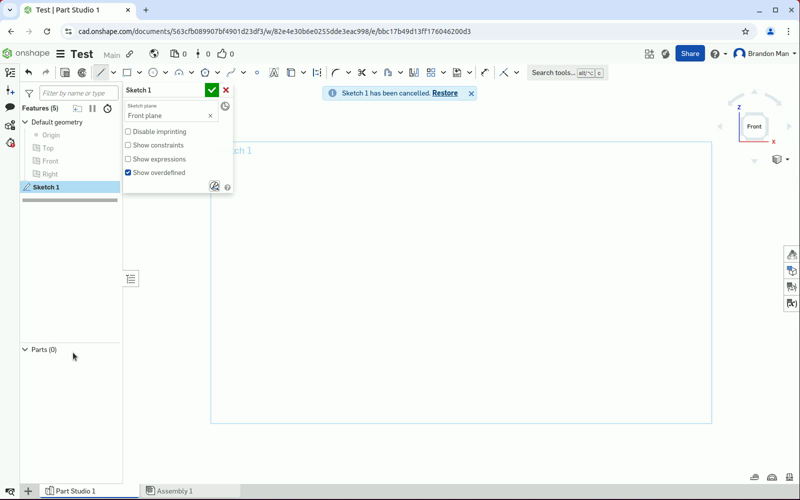
mouse_move(427, 395)
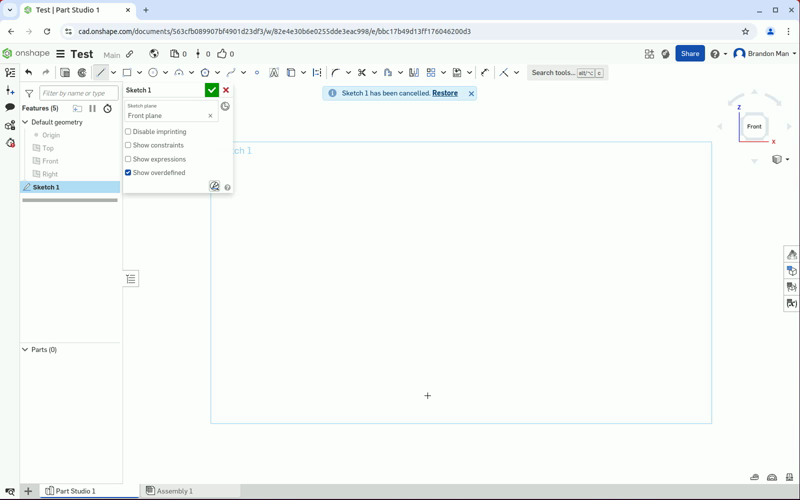
click(427, 395)
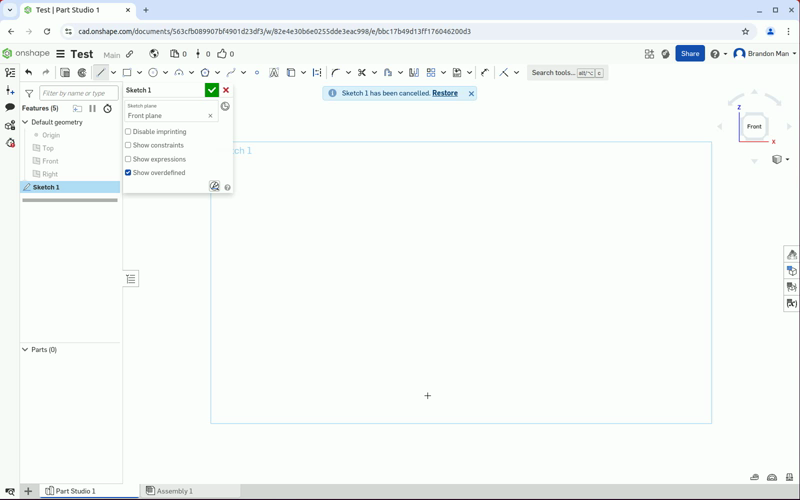
key_up(shift)
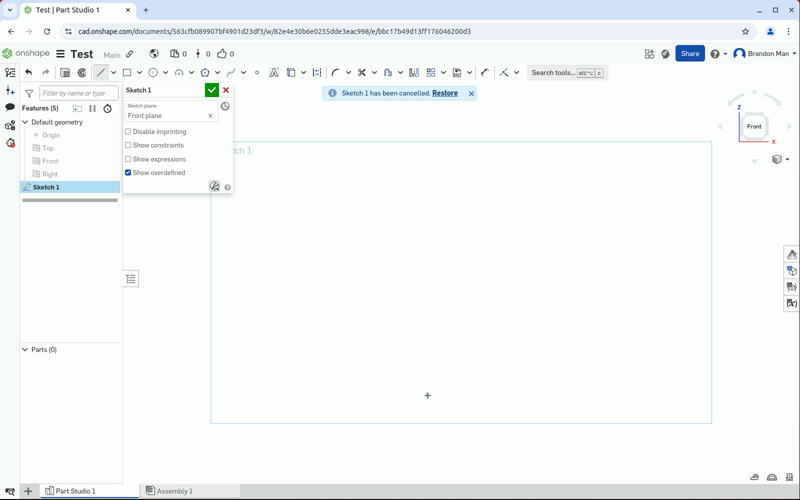
key_down(shift)
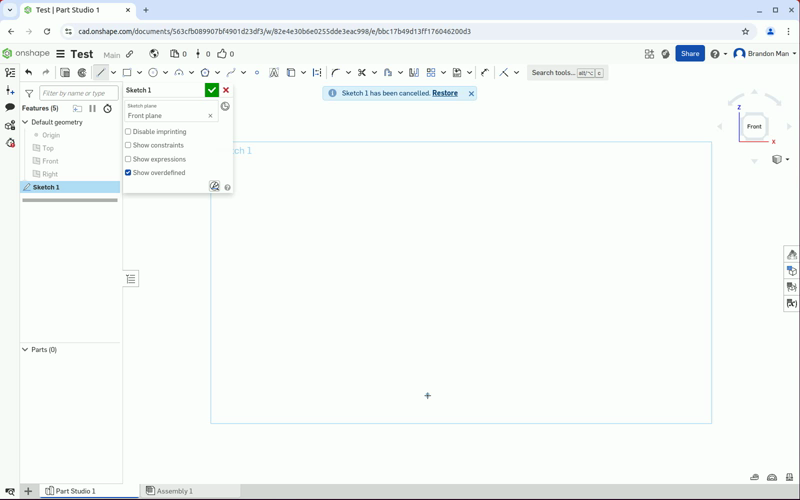
mouse_move(514, 395)
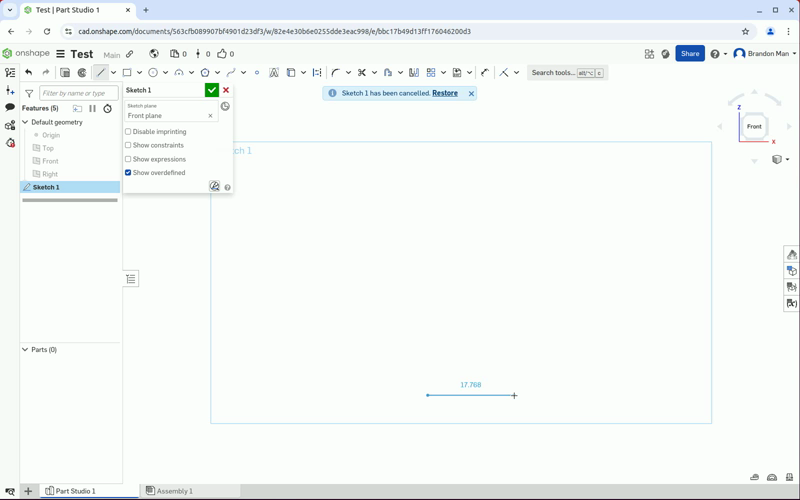
click(514, 395)
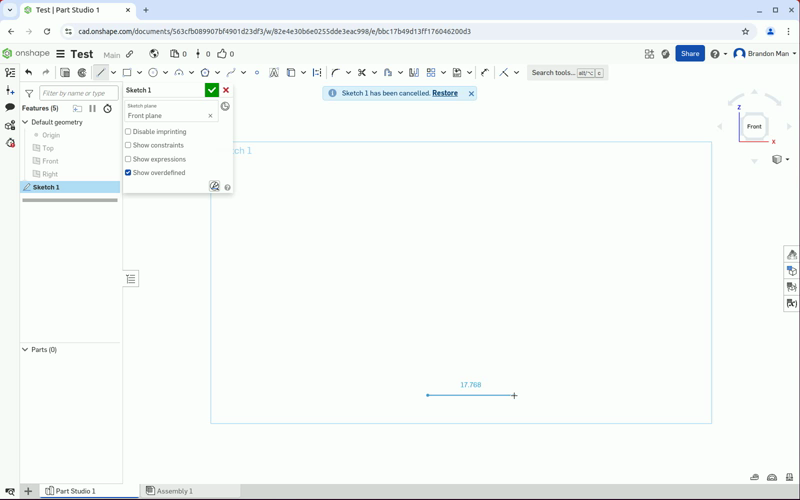
key_up(shift)
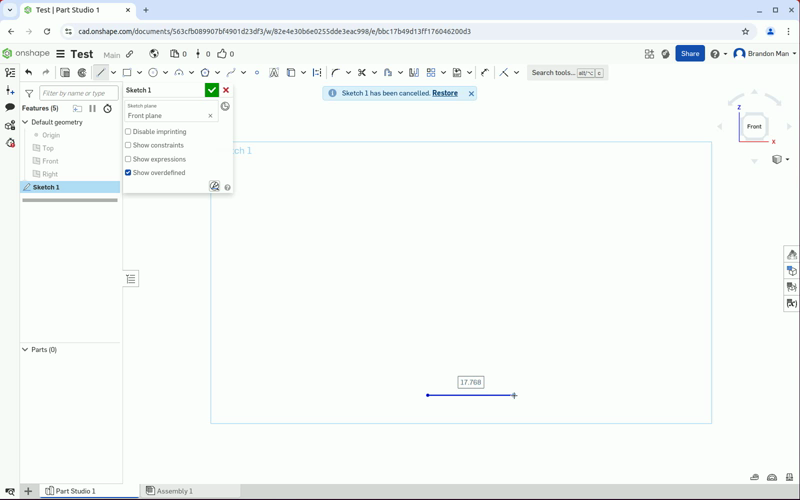
key_down(shift)
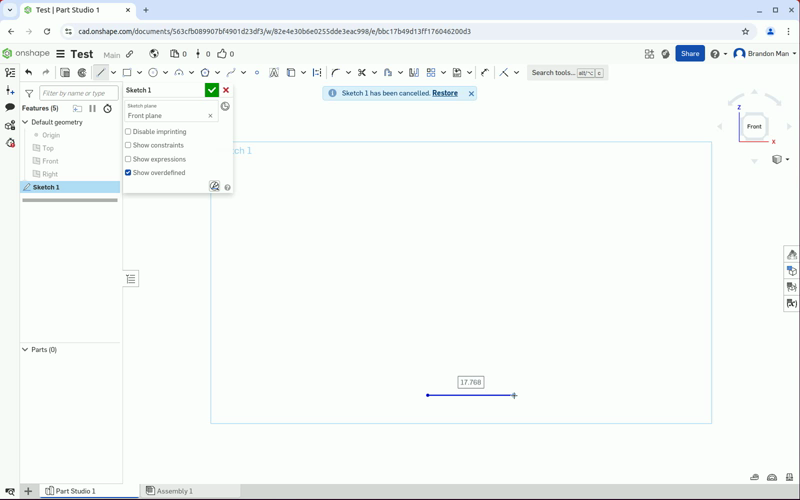
mouse_move(514, 249)
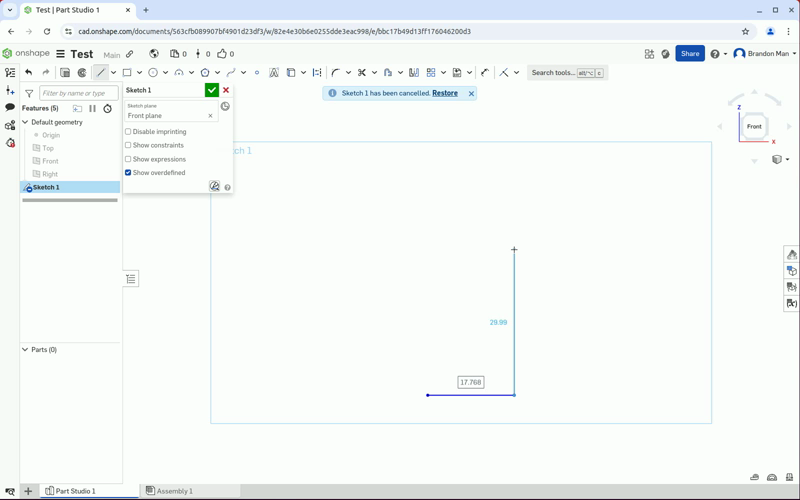
click(514, 249)
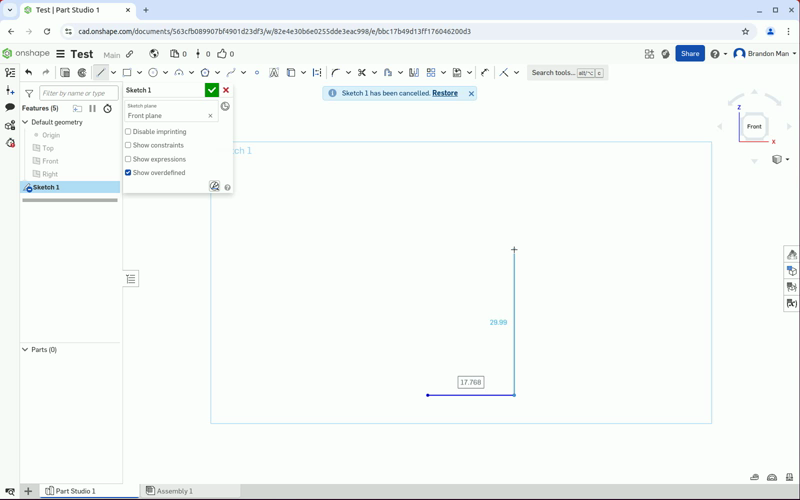
key_up(shift)
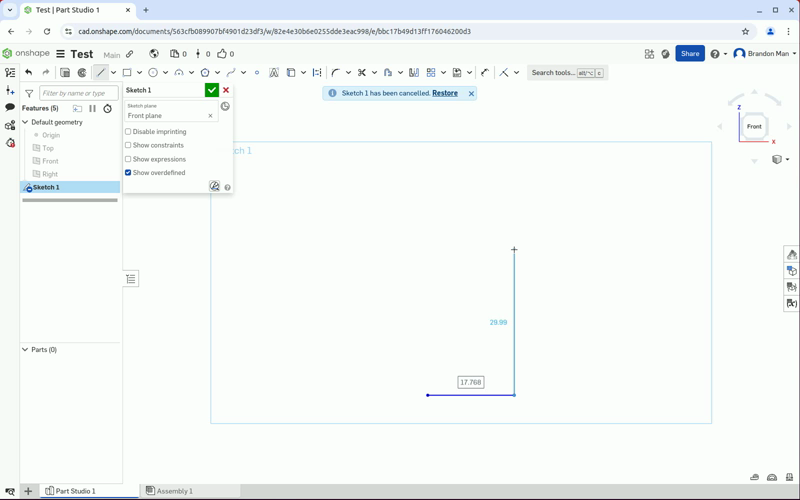
key_down(shift)
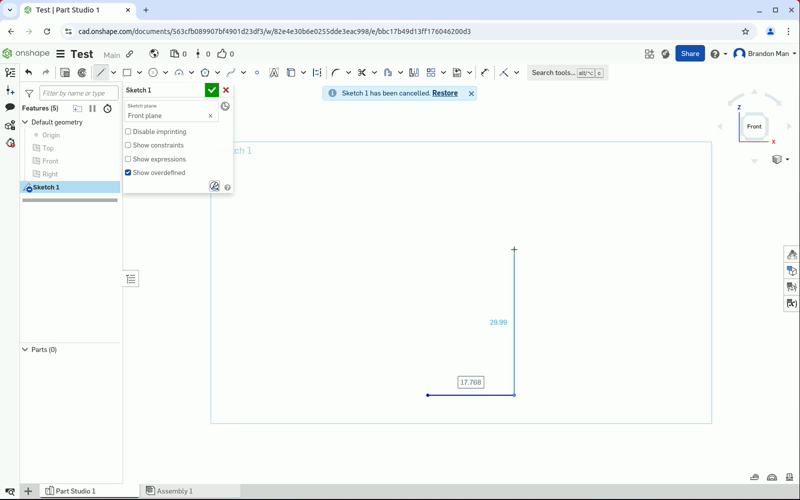
mouse_move(544, 249)
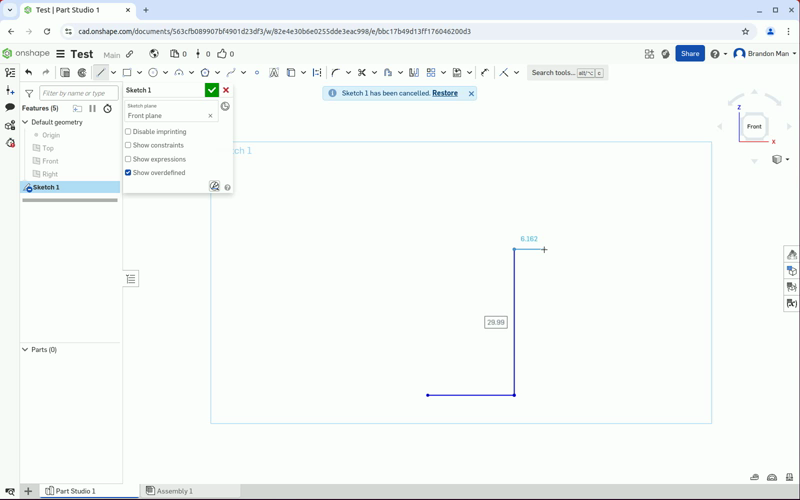
mouse_move(470, 249)
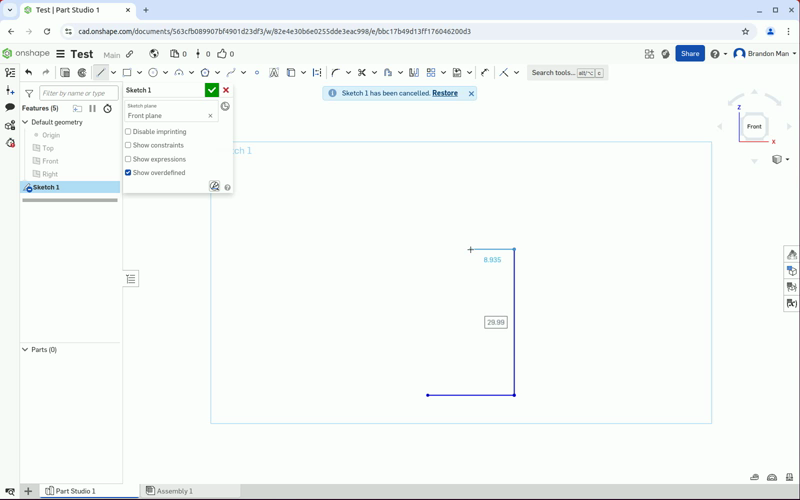
click(470, 249)
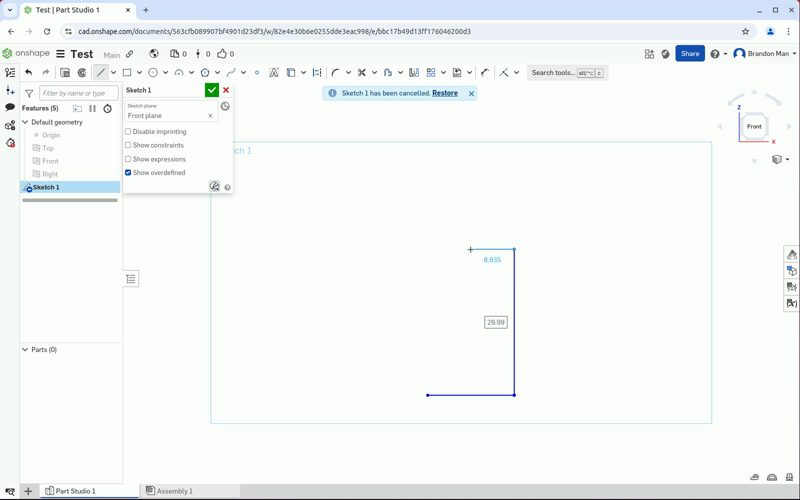
key_up(shift)
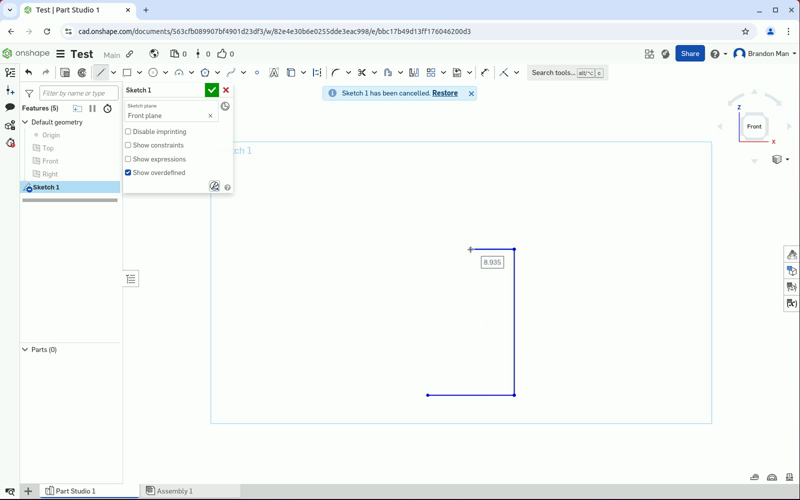
key_down(shift)
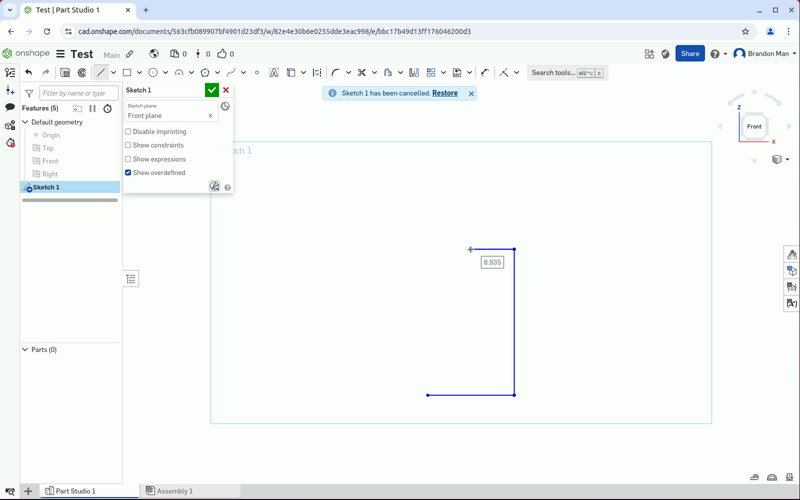
mouse_move(427, 395)
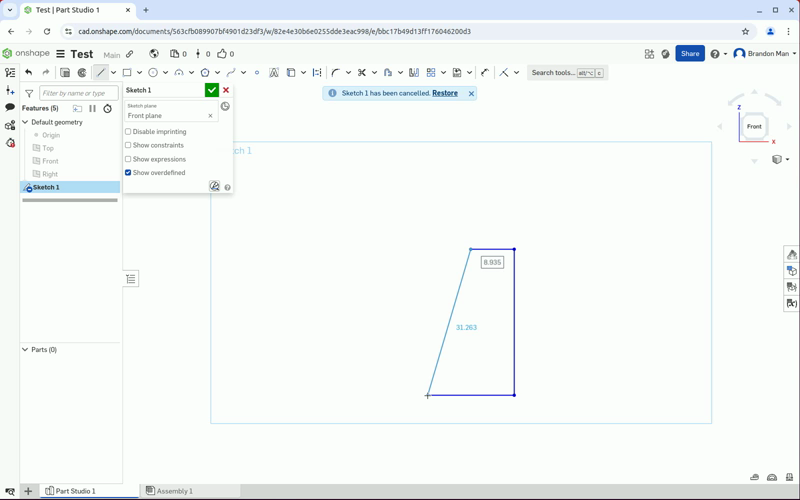
key_up(shift)
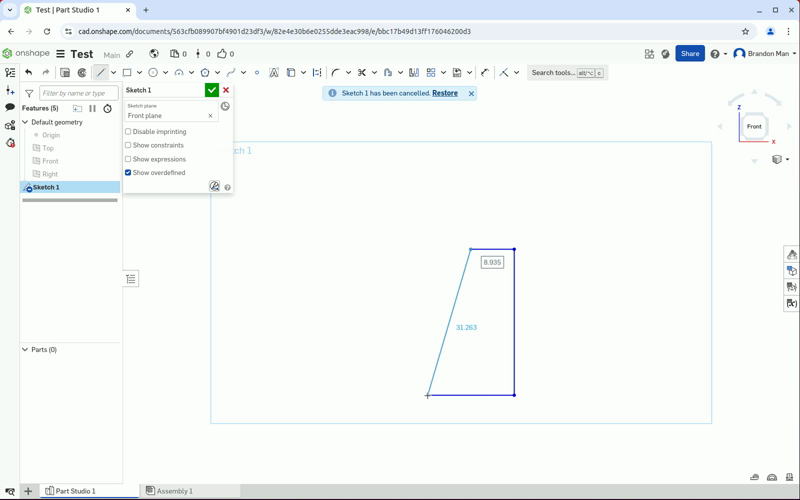
click(427, 395)
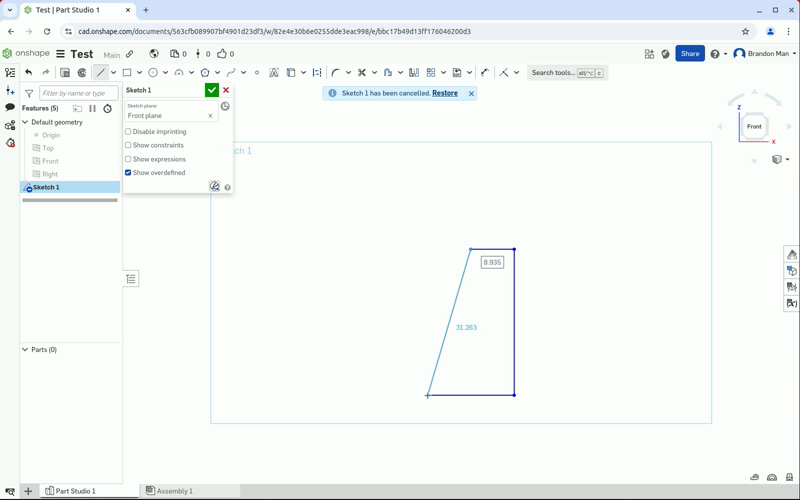
key(esc)
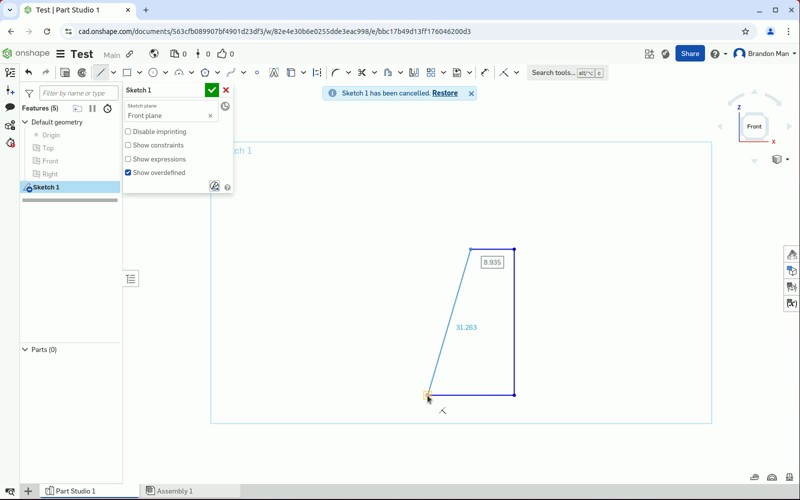
mouse_move(496, 360)
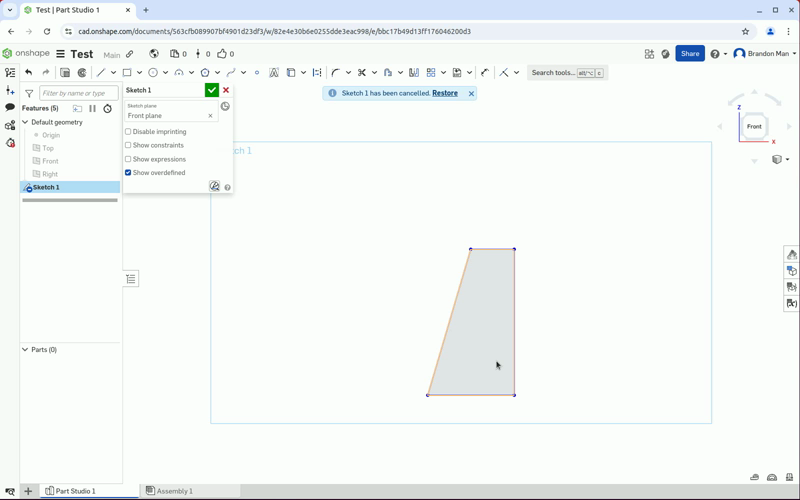
click(496, 360)
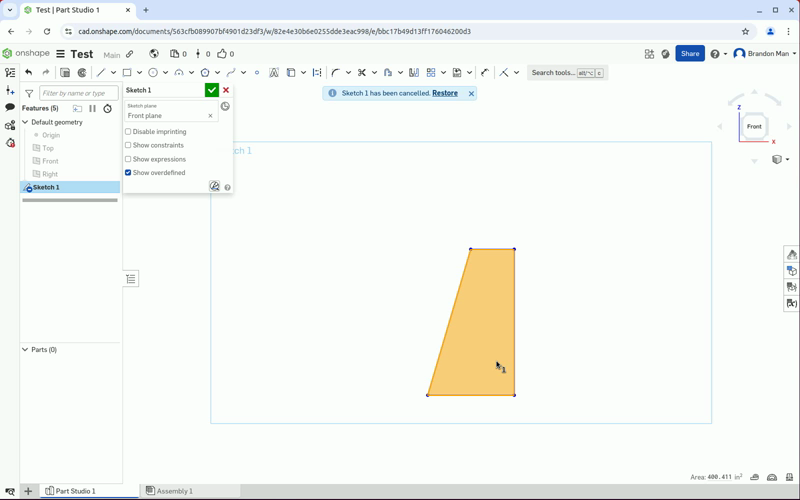
mouse_move(73, 352)
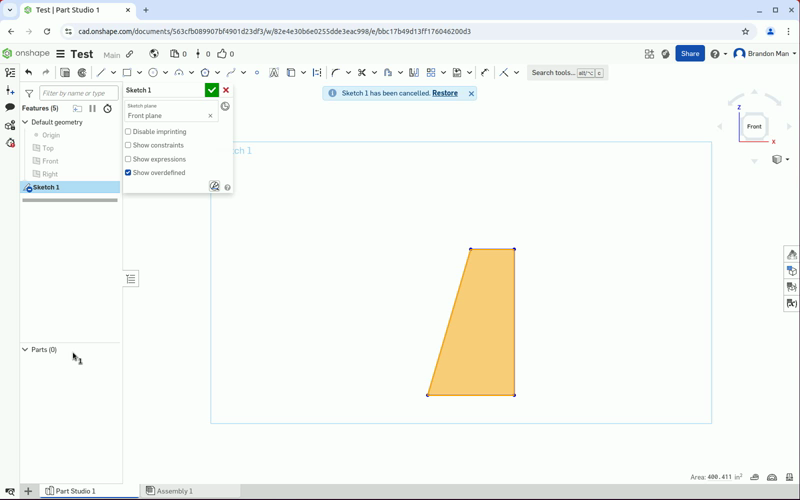
key(shift+y)
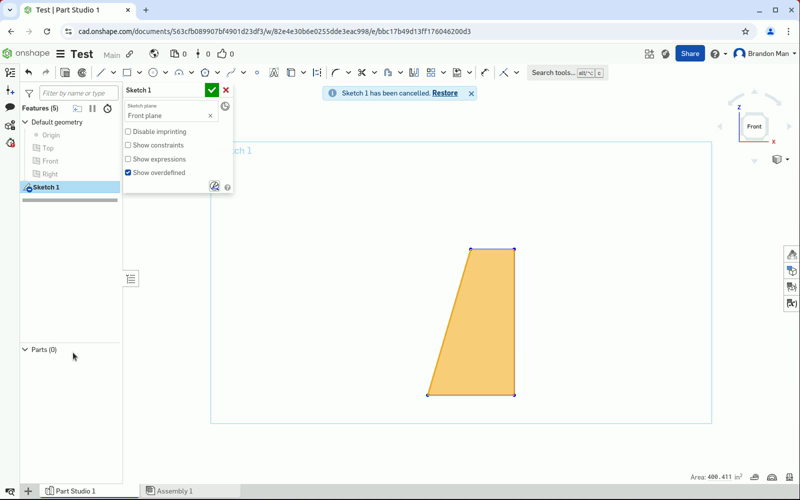
key(shift+e)
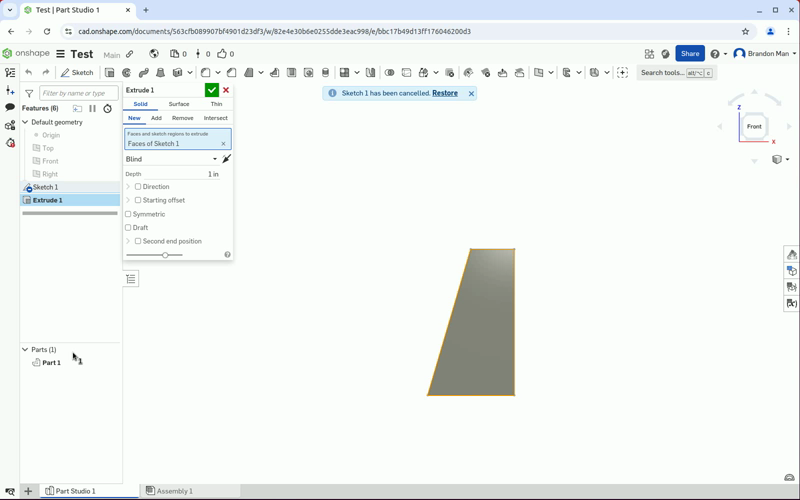
mouse_move(143, 106)
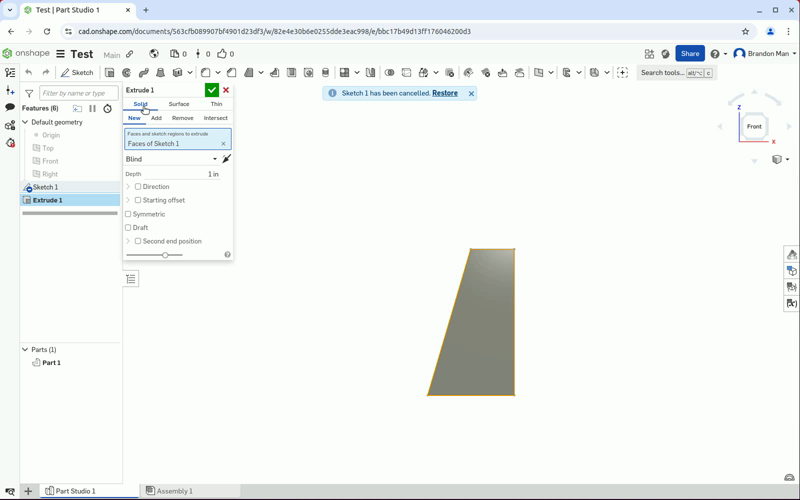
click(143, 106)
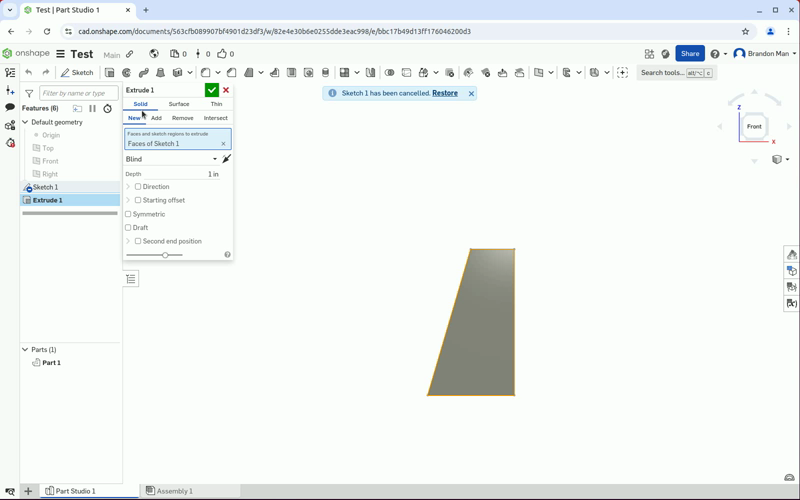
mouse_move(137, 120)
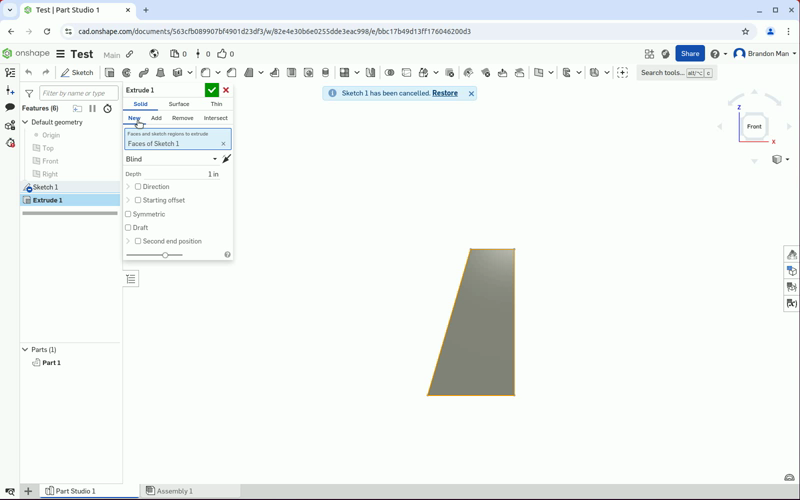
click(137, 120)
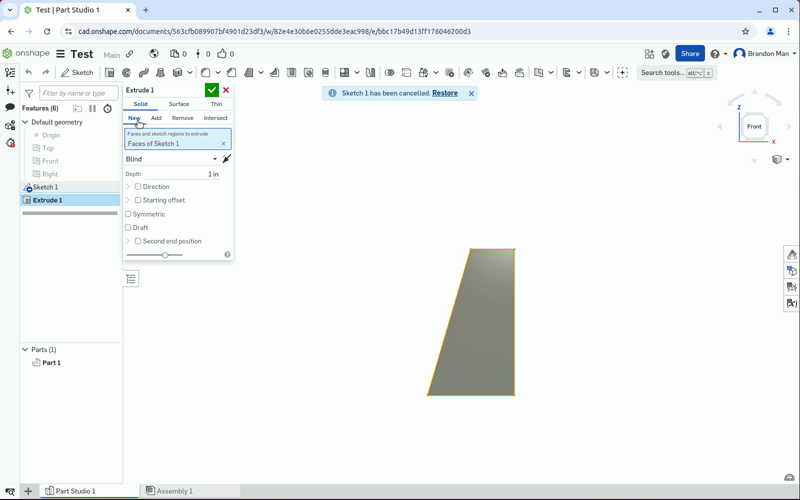
key(tab, 4)
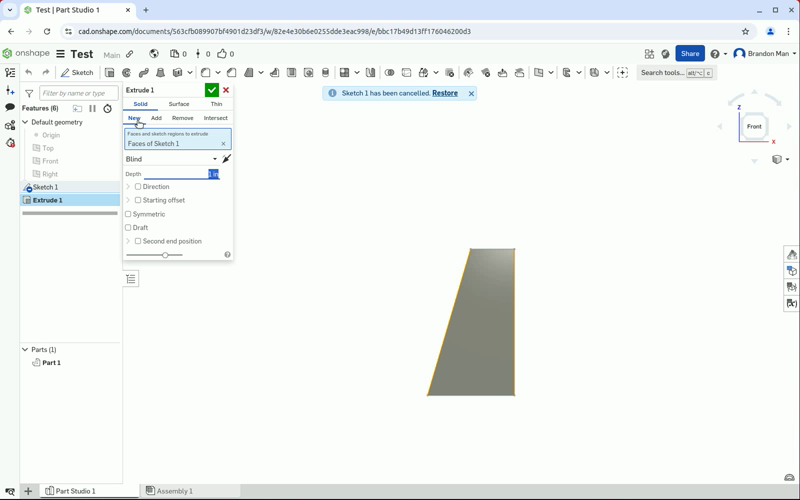
text(3.37)
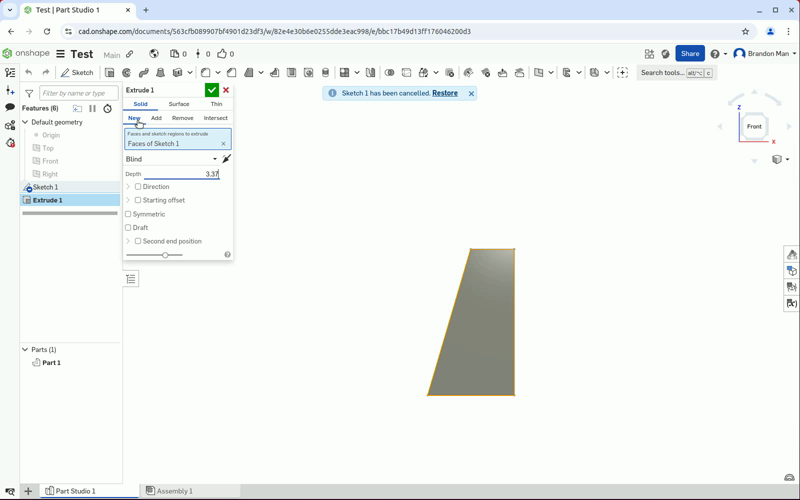
key(enter)
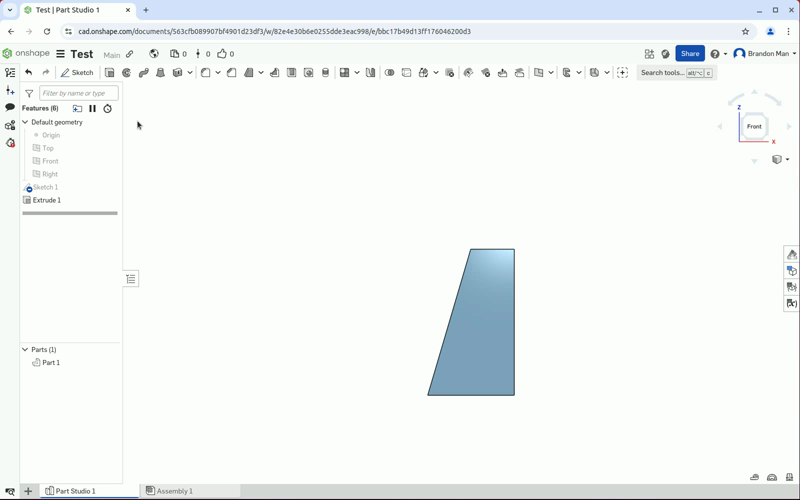
key(shift+h)
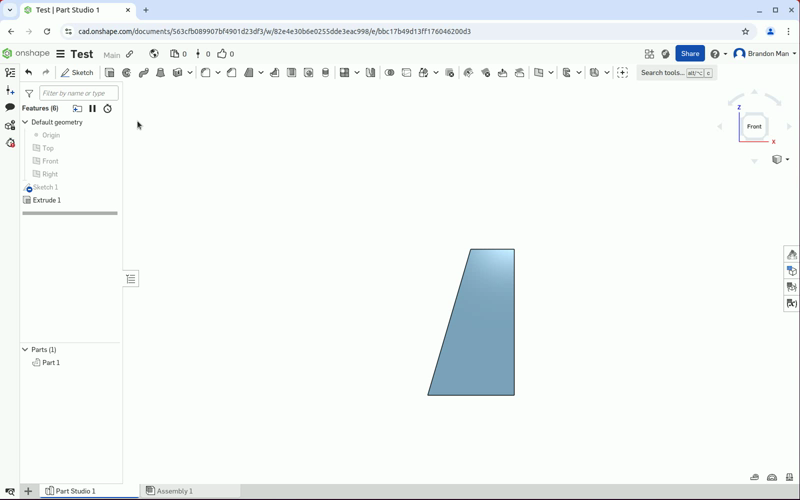
key(shift+h)
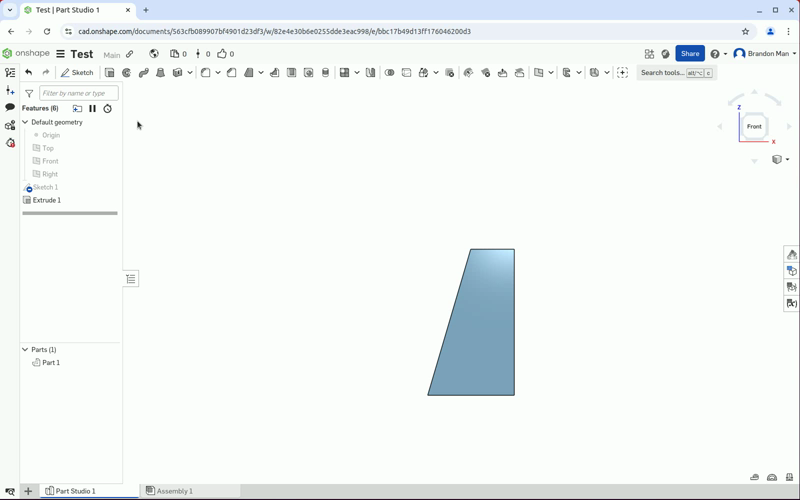
mouse_move(73, 189)
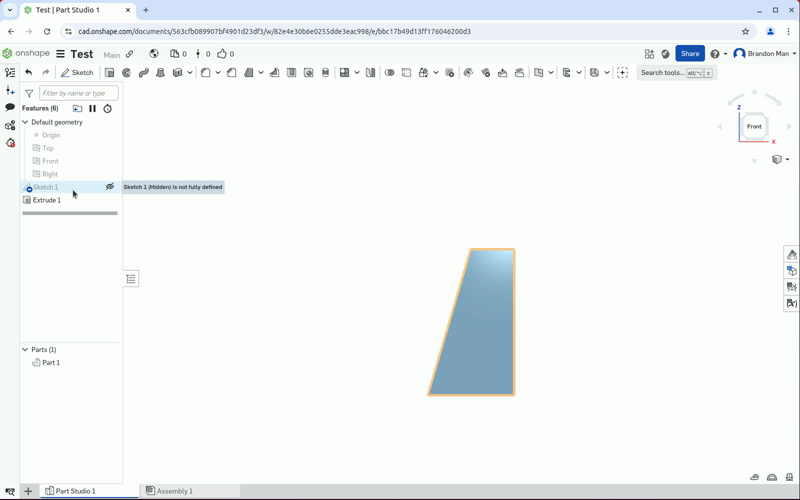
click(73, 189)
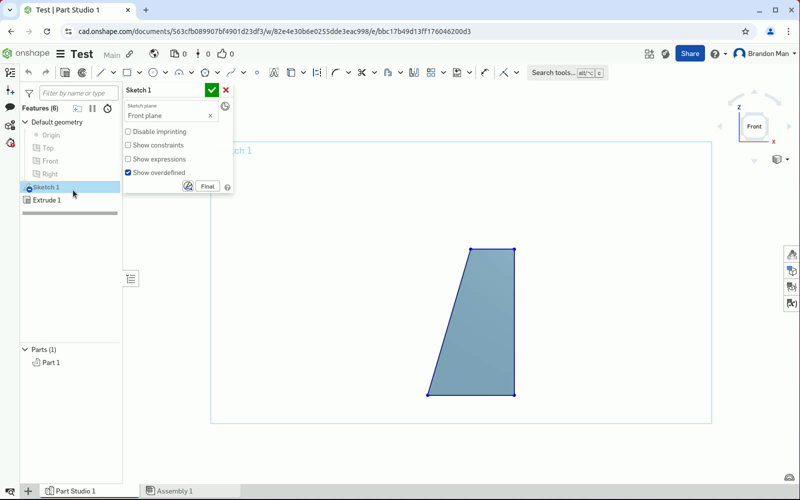
mouse_move(229, 92)
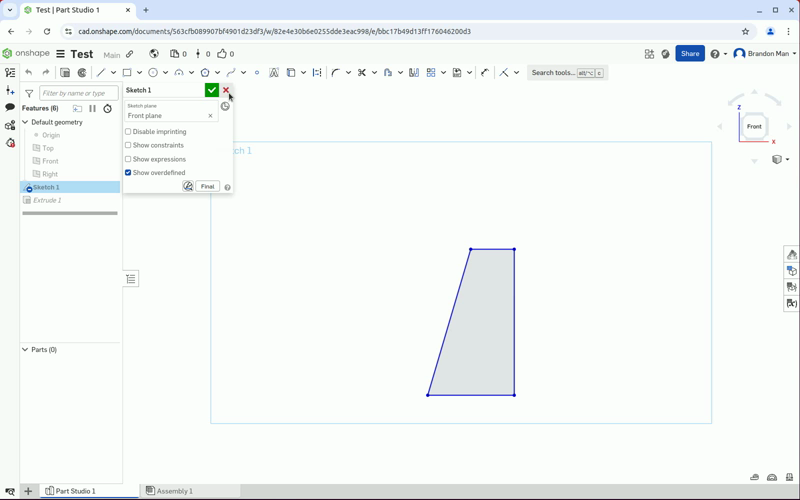
click(229, 92)
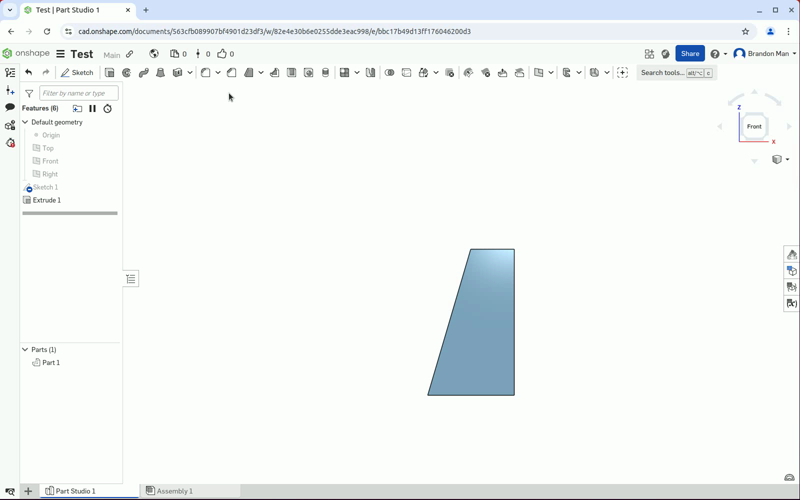
mouse_move(541, 75)
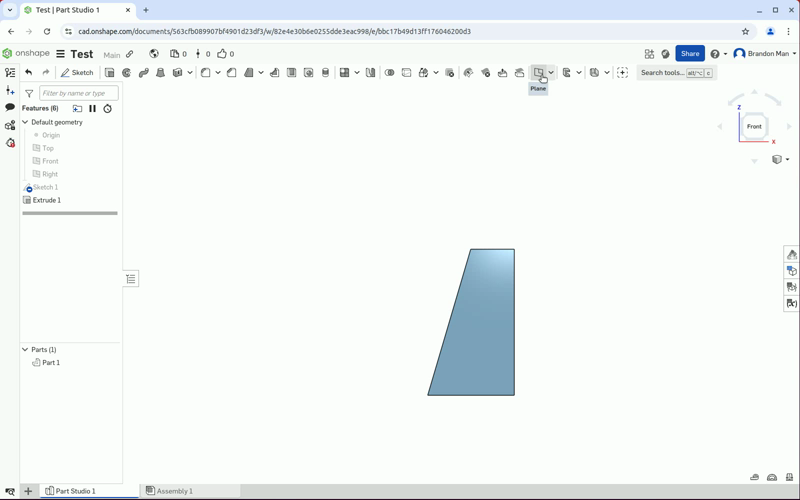
click(541, 75)
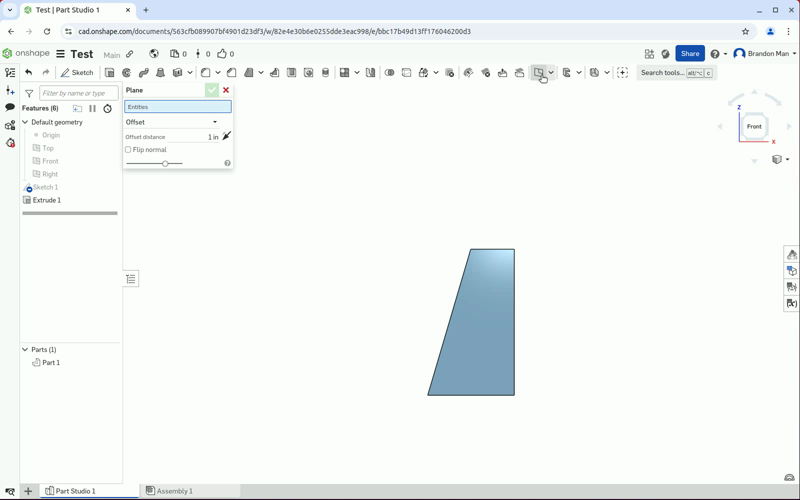
mouse_move(73, 163)
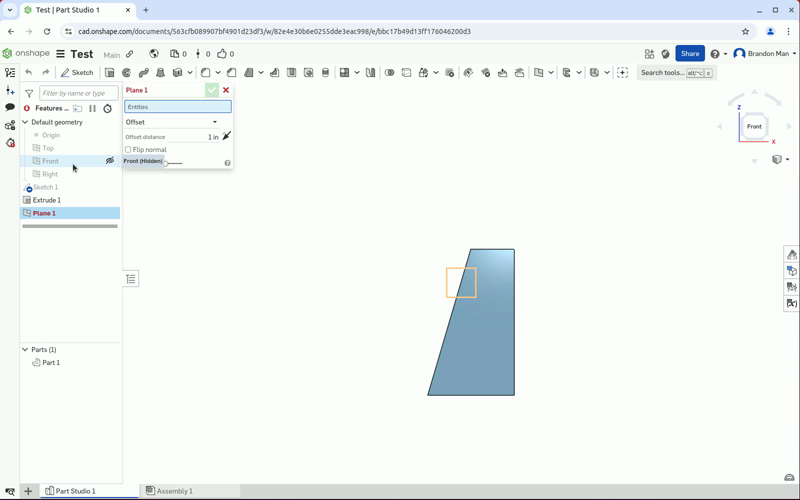
click(73, 163)
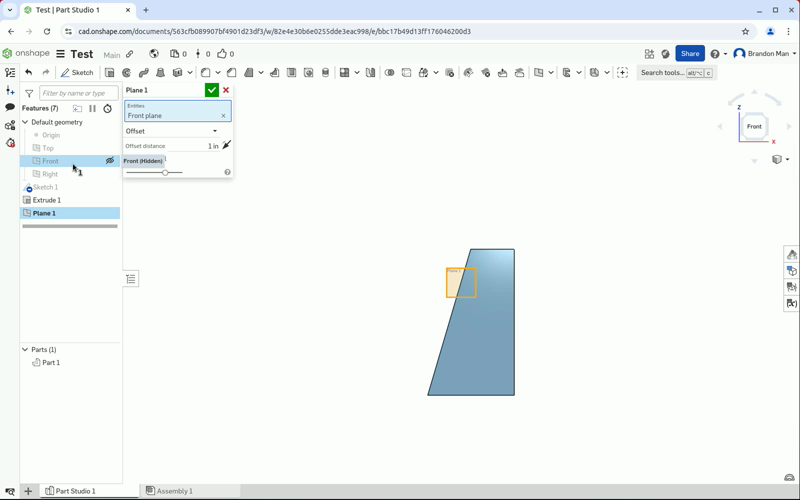
key(tab, 2)
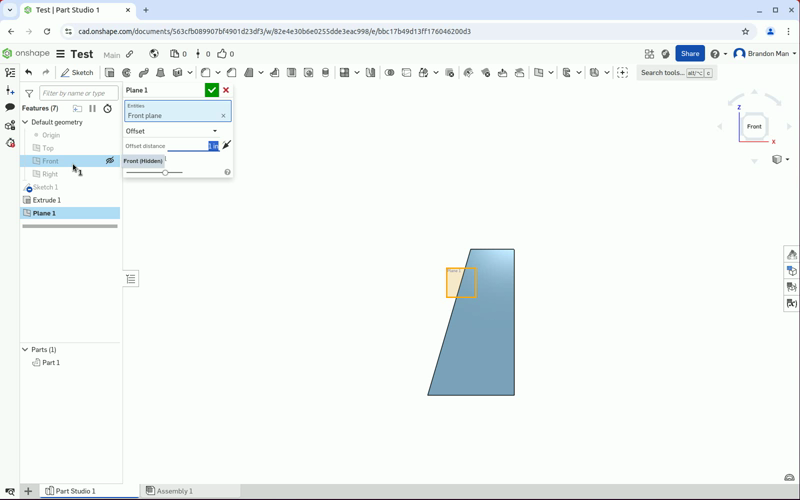
text(3.358)
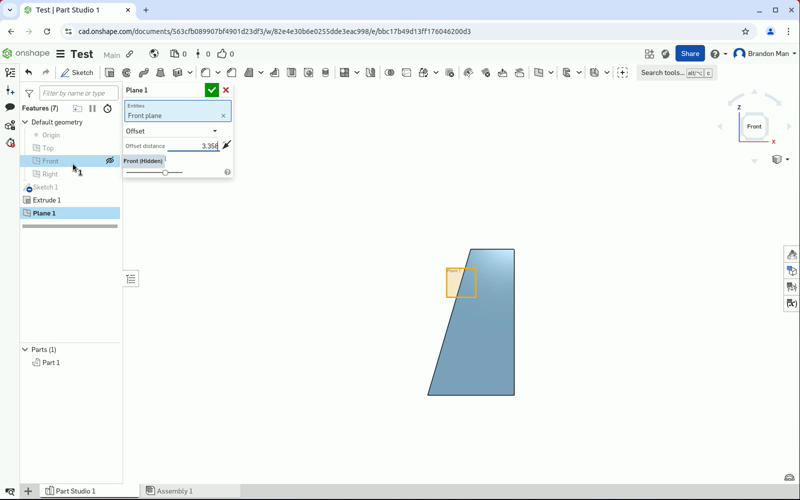
key(enter, 2)
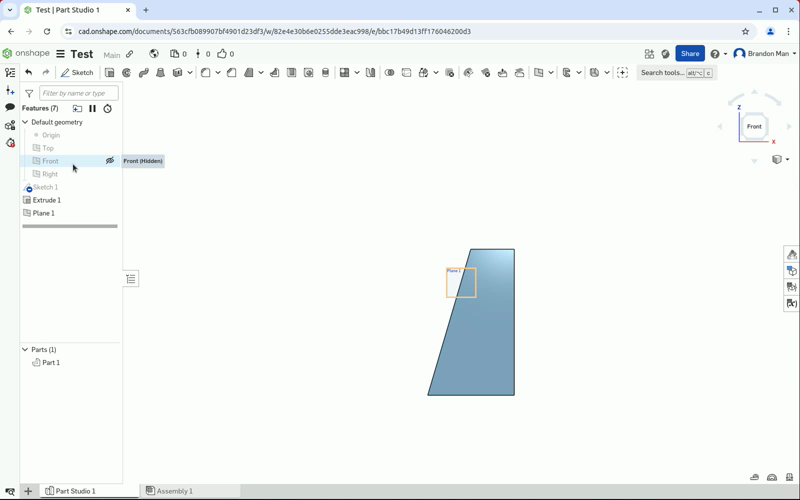
key(shift+s)
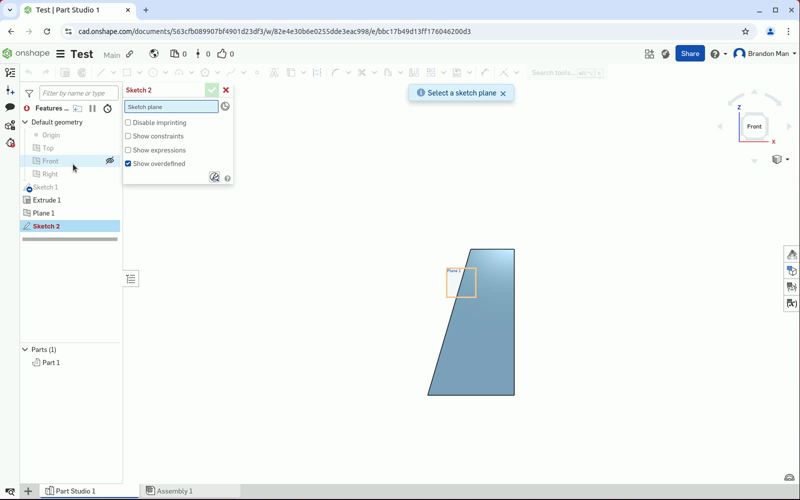
mouse_move(73, 215)
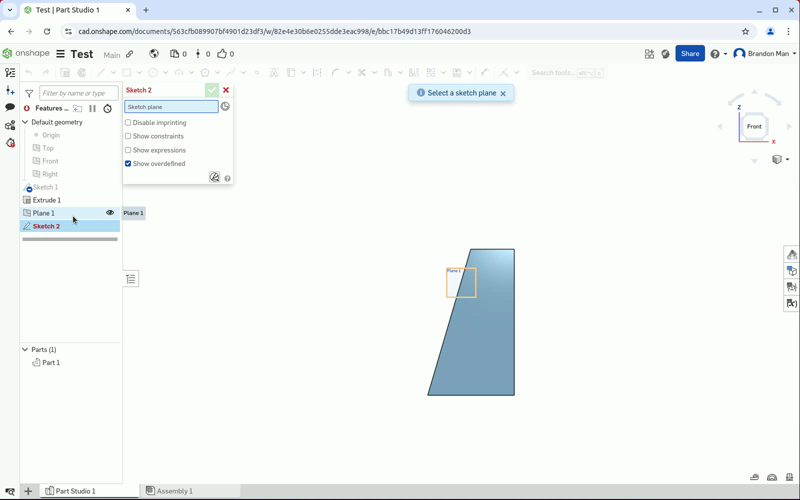
click(73, 215)
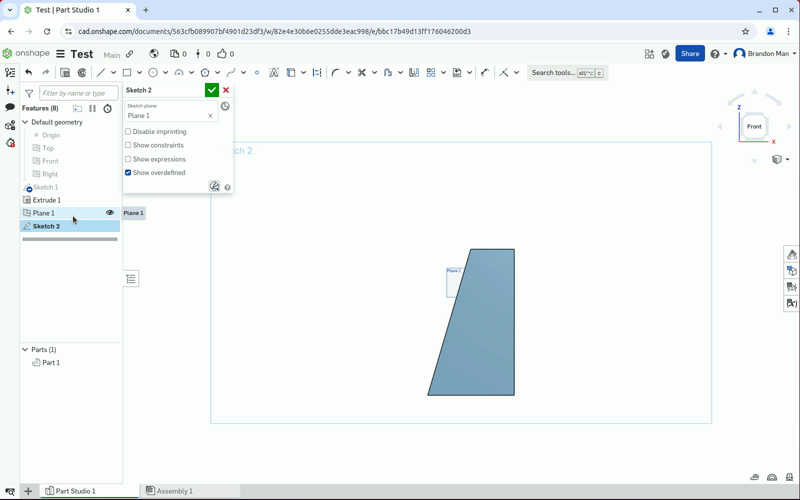
mouse_move(73, 352)
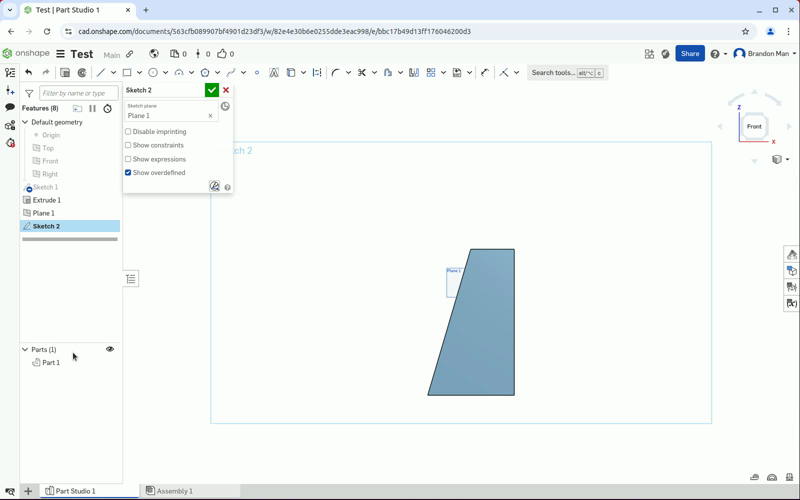
key(y)
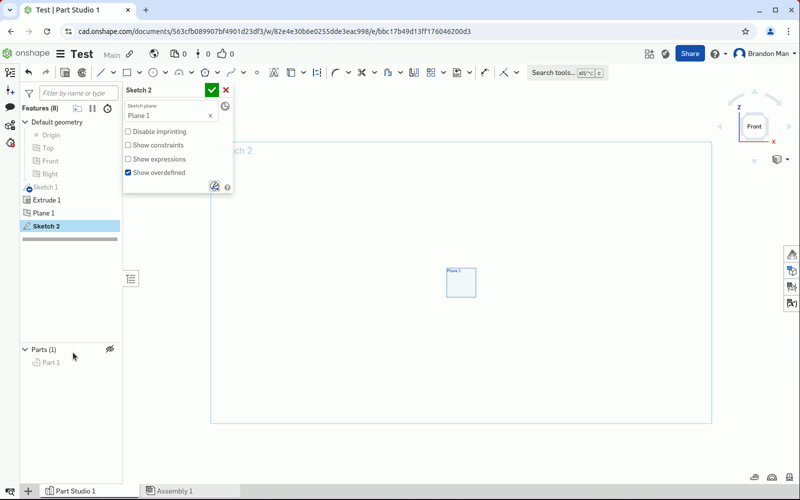
key(l)
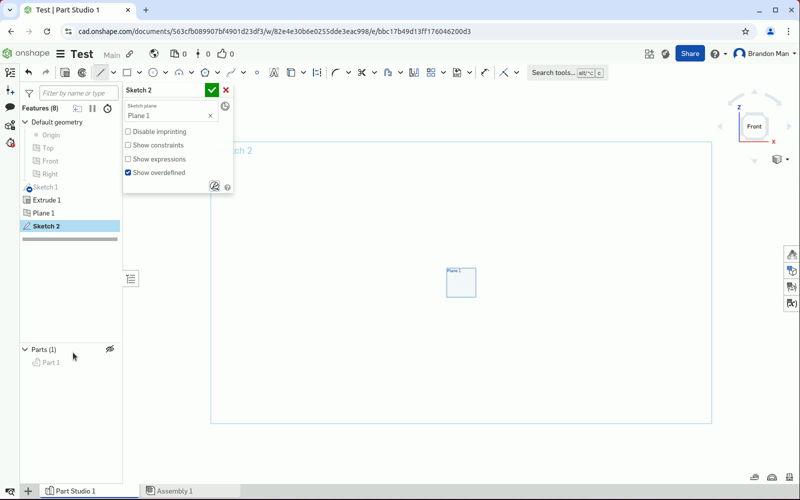
key_down(shift)
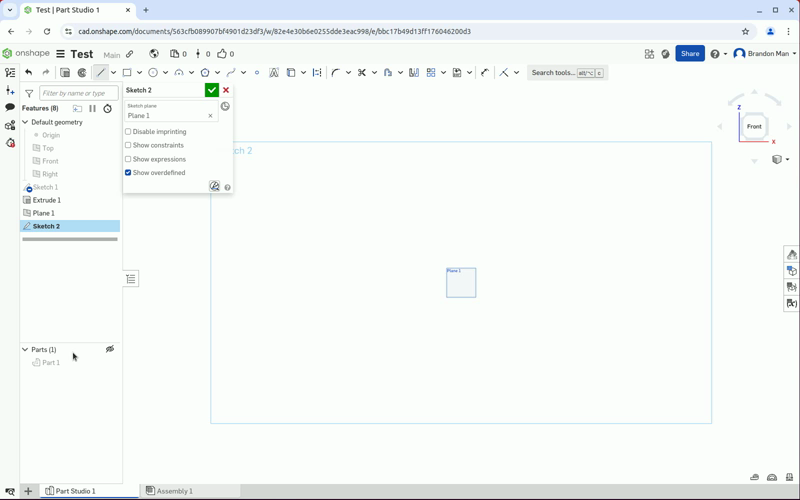
mouse_move(464, 272)
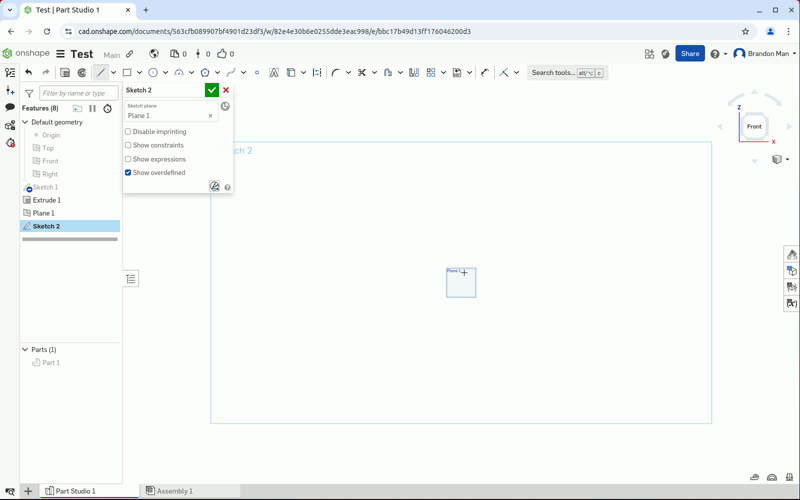
click(464, 272)
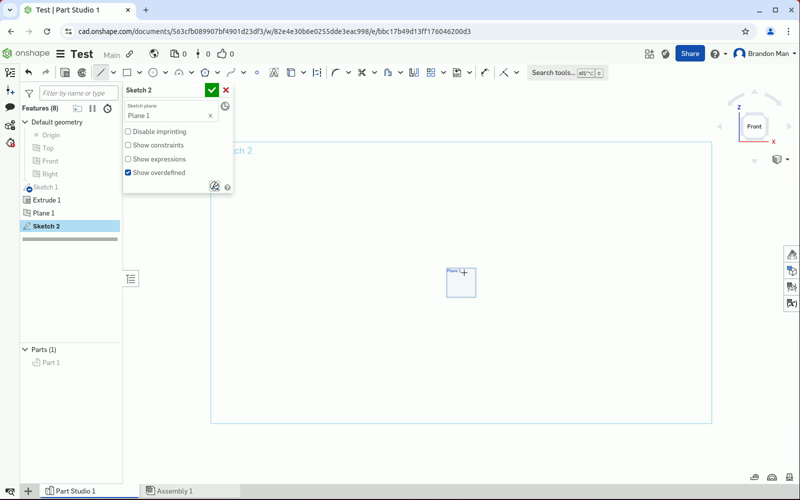
key_up(shift)
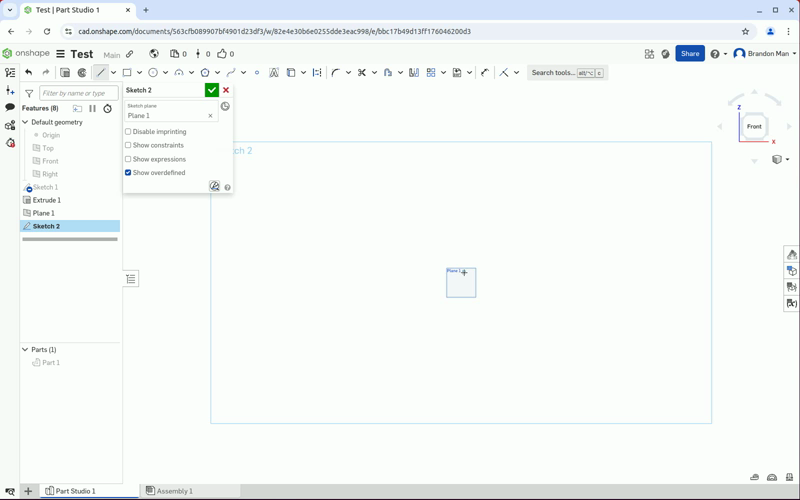
key_down(shift)
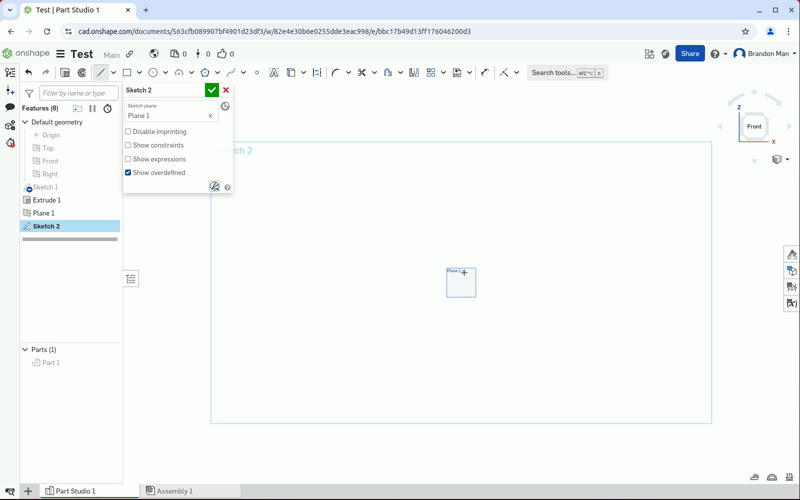
mouse_move(494, 272)
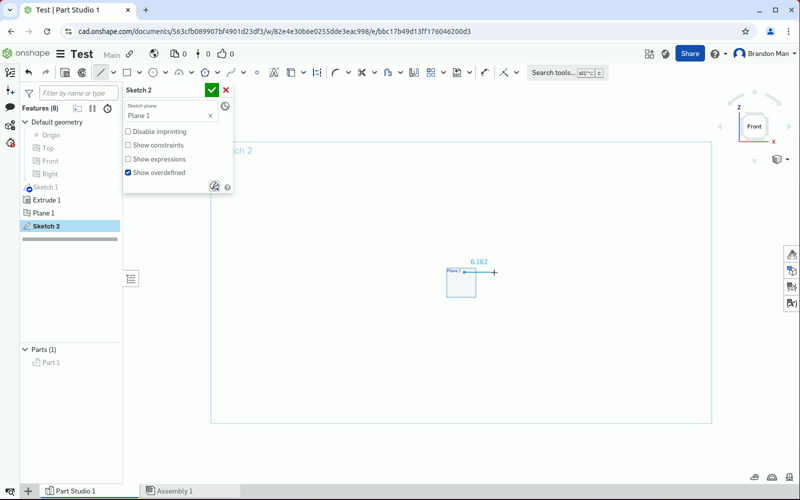
mouse_move(515, 272)
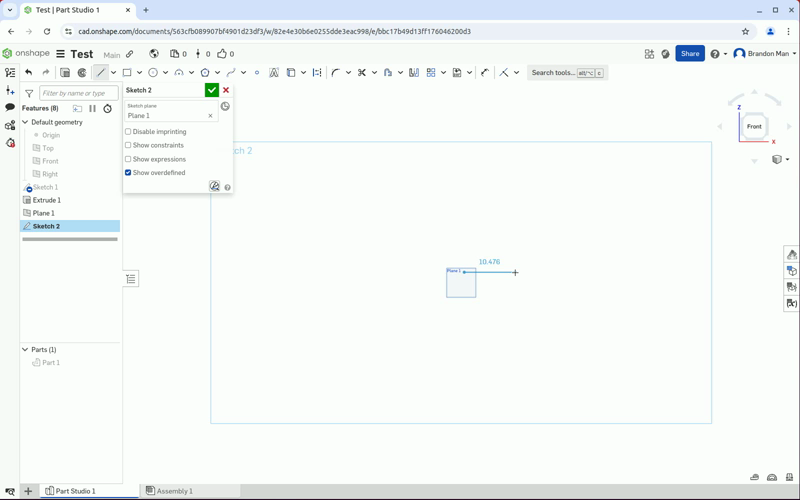
click(515, 272)
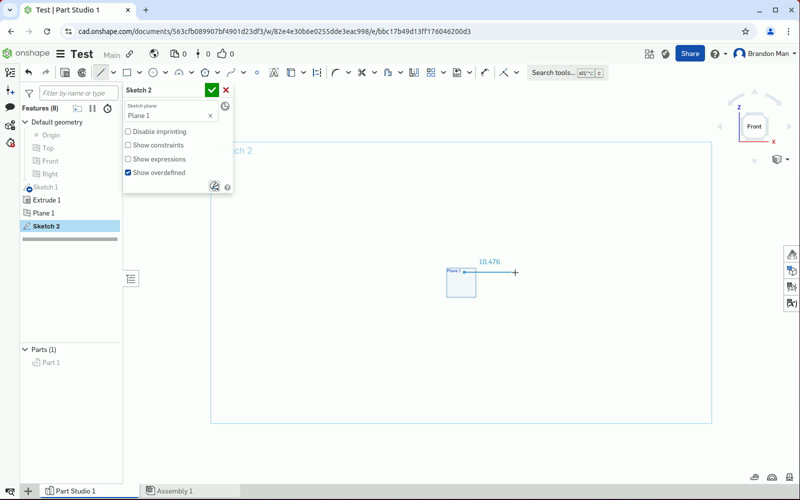
key_up(shift)
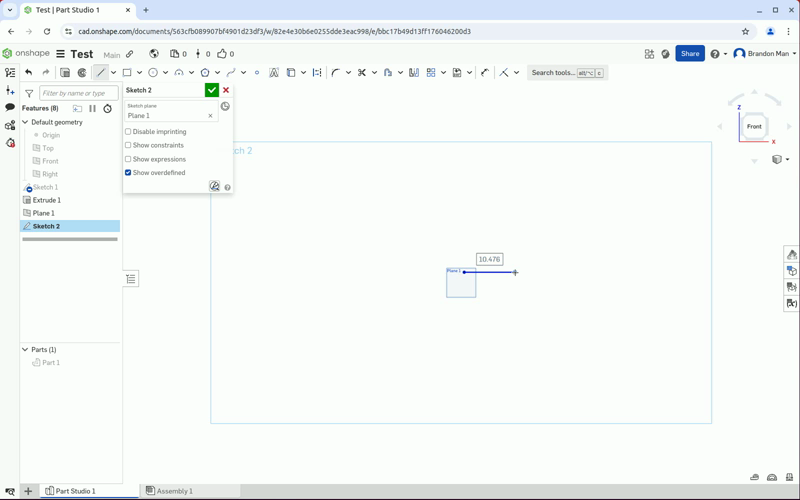
key_down(shift)
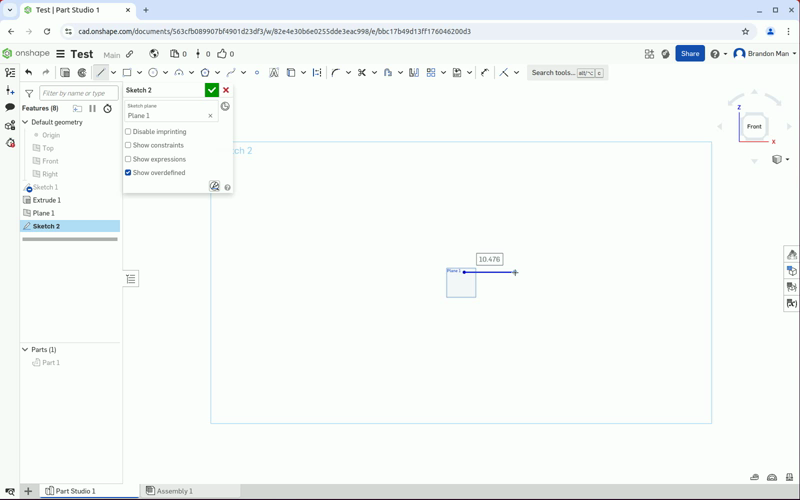
mouse_move(545, 272)
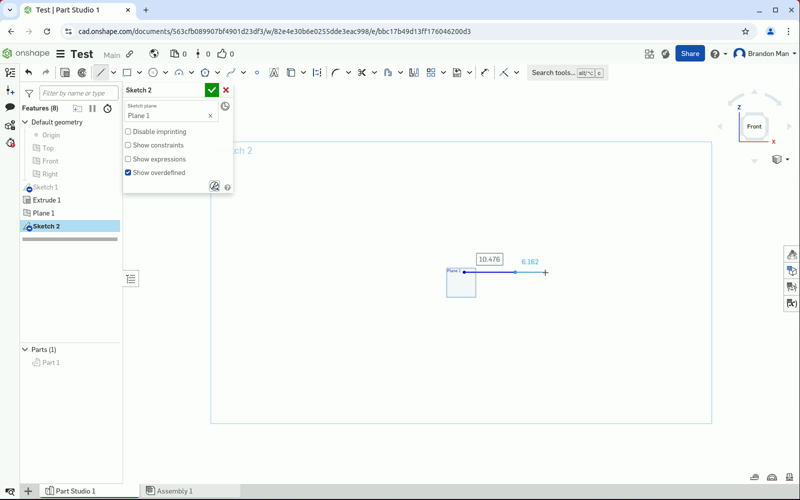
mouse_move(515, 270)
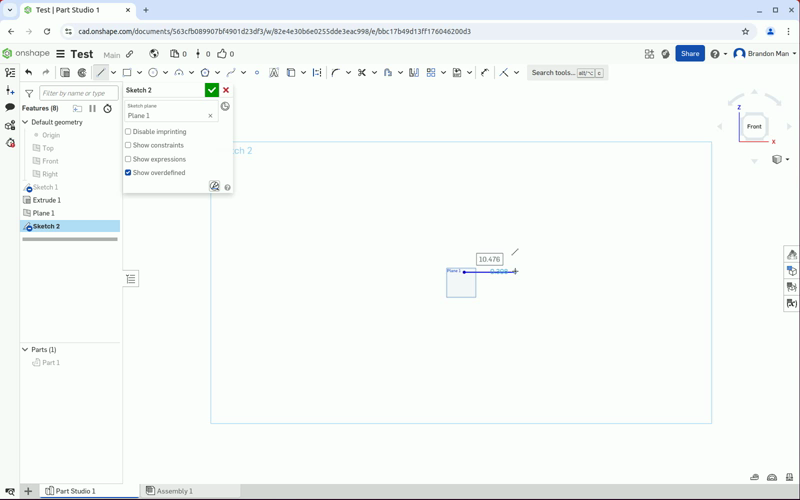
scroll(6)
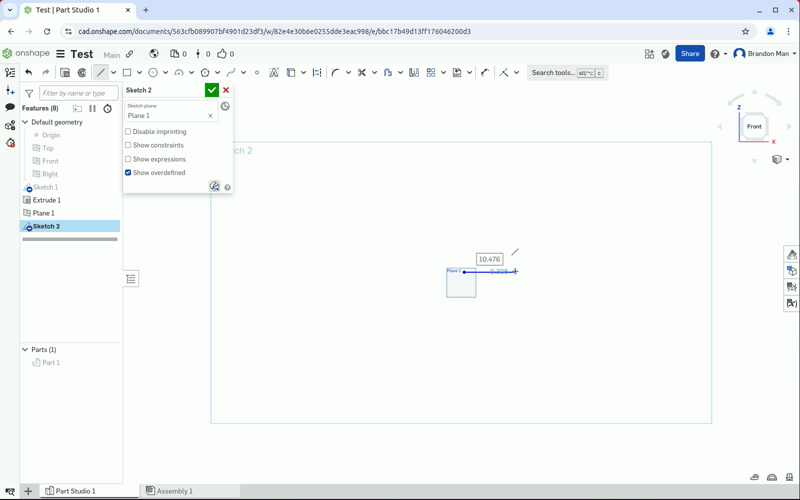
scroll(6)
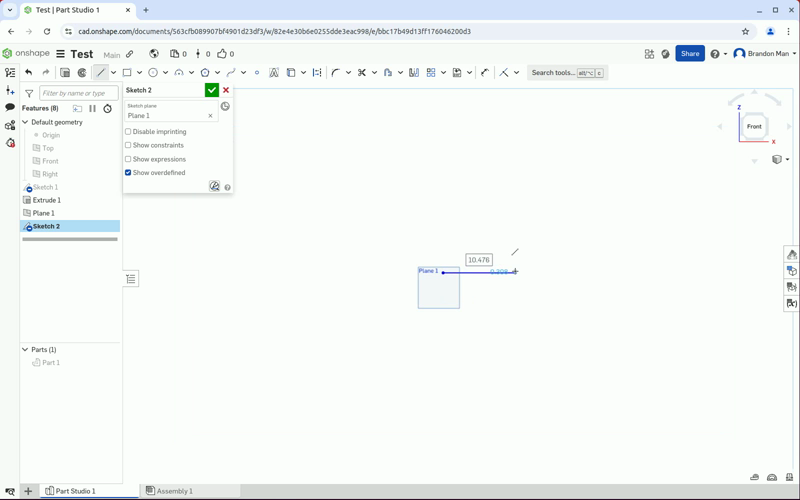
scroll(6)
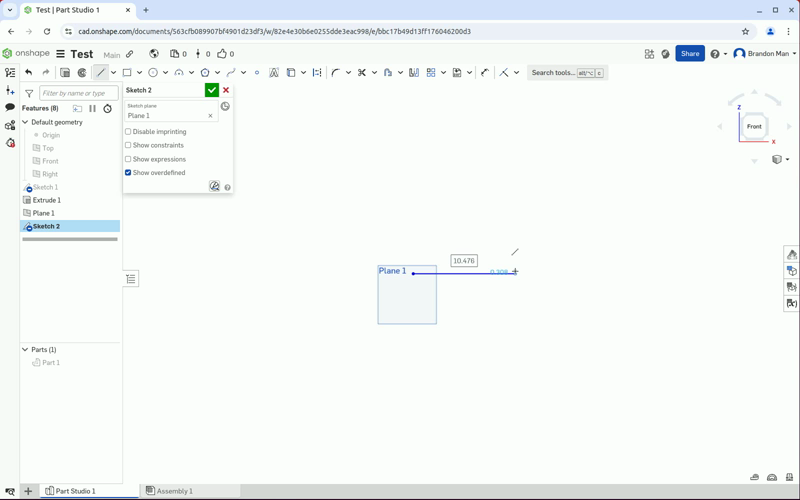
scroll(6)
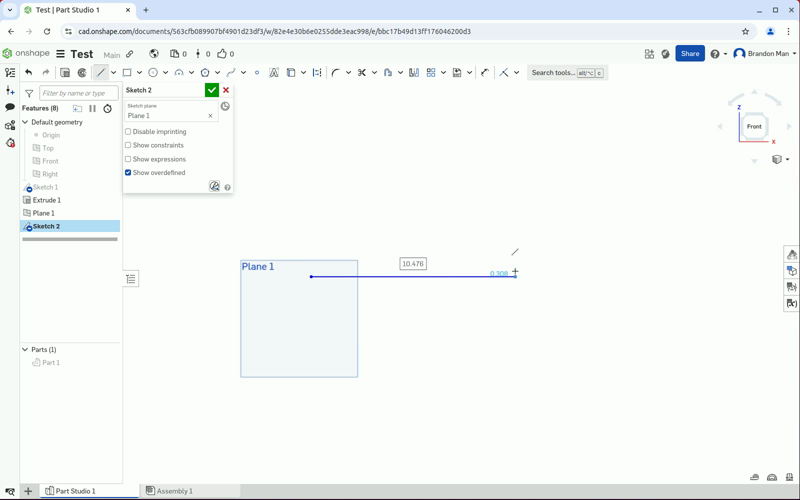
scroll(6)
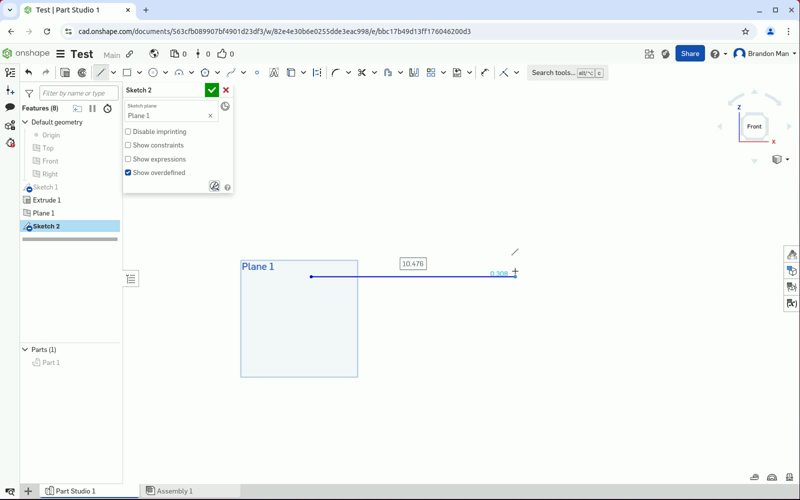
scroll(6)
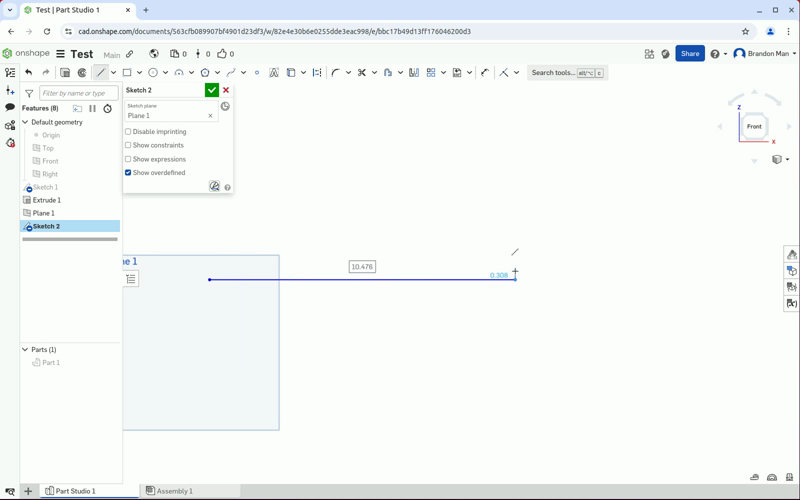
scroll(6)
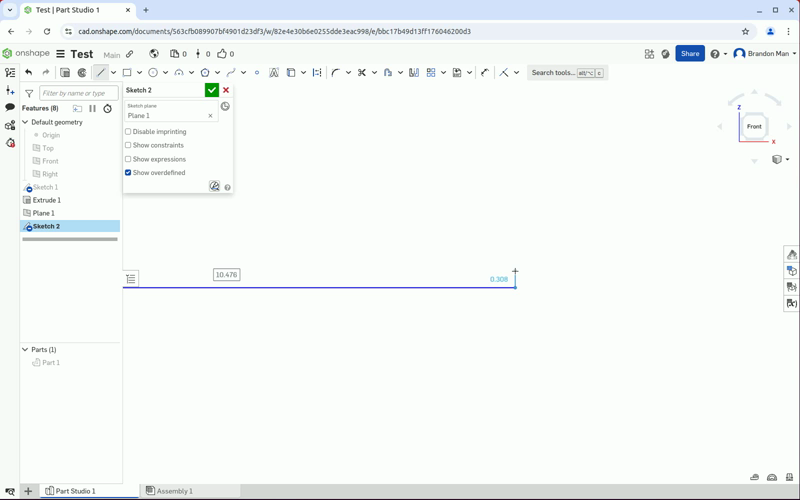
click(515, 270)
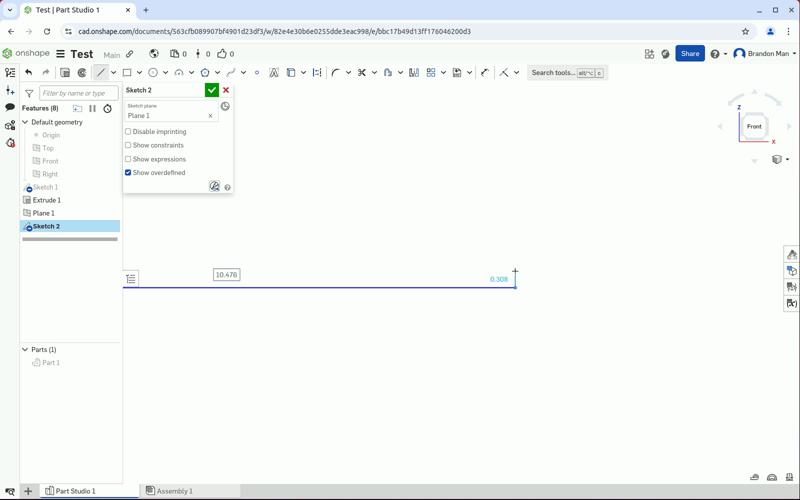
scroll(-6)
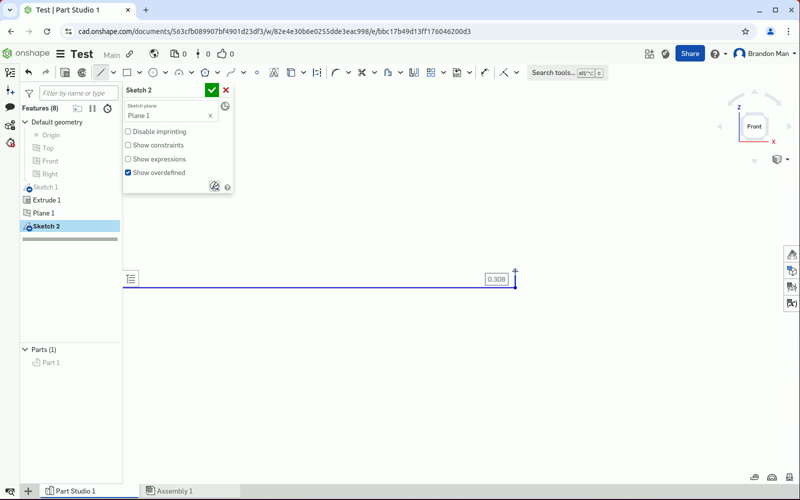
scroll(-6)
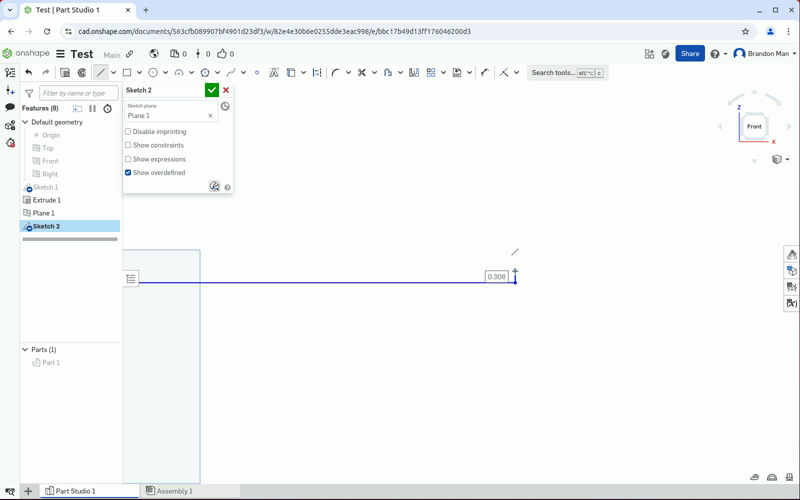
scroll(-6)
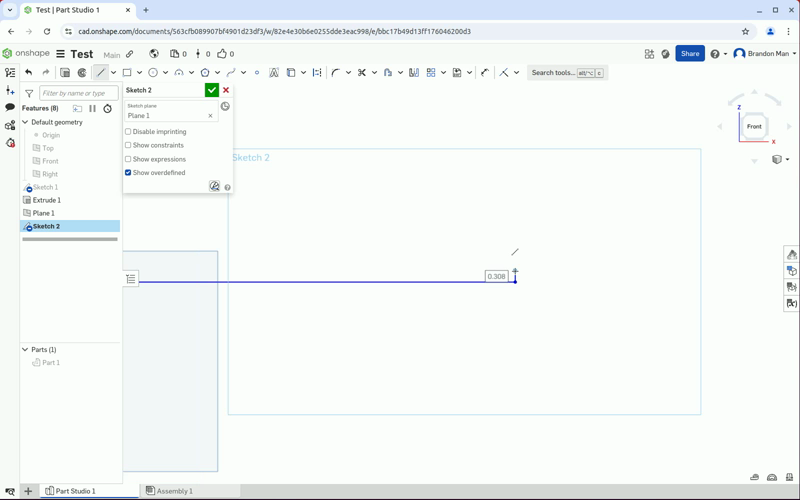
scroll(-6)
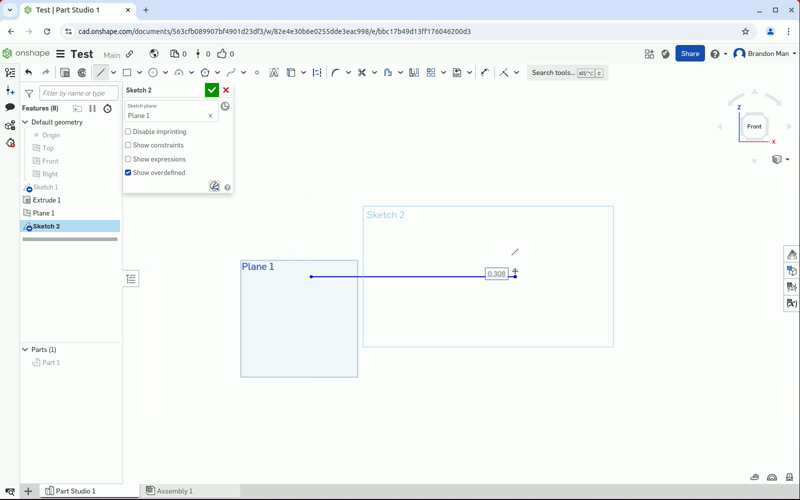
scroll(-6)
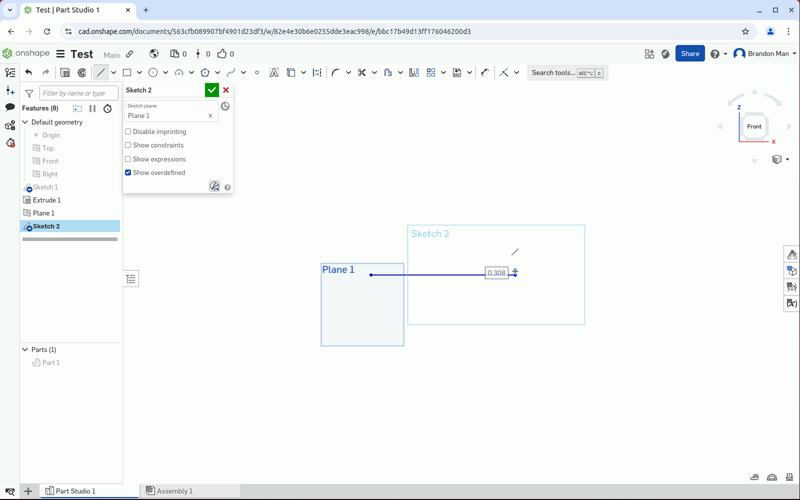
scroll(-6)
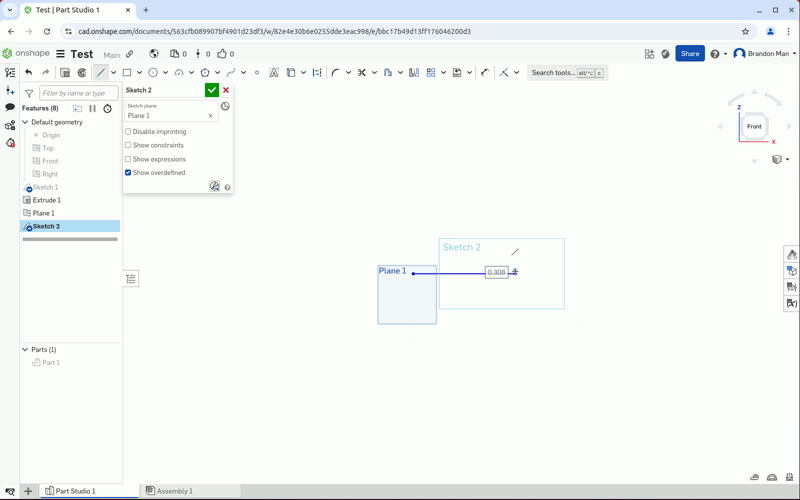
scroll(-6)
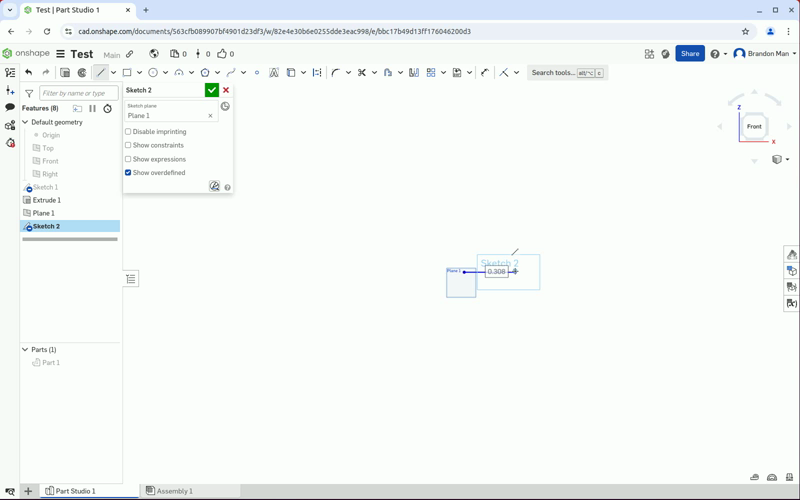
key_up(shift)
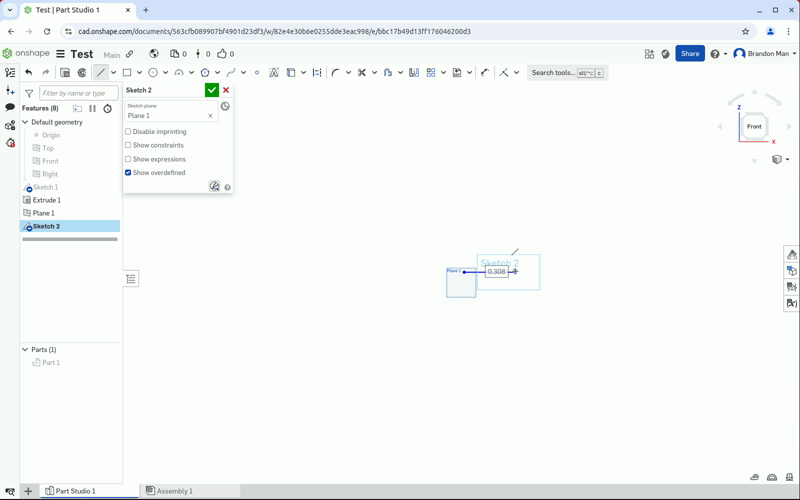
key_down(shift)
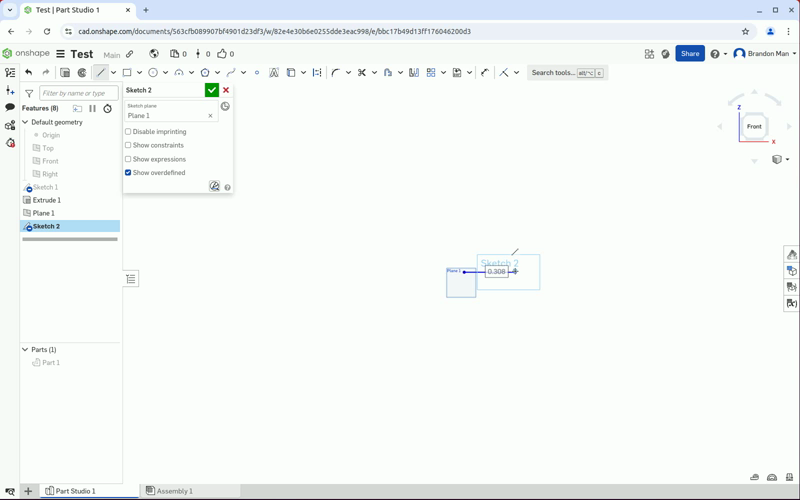
mouse_move(545, 270)
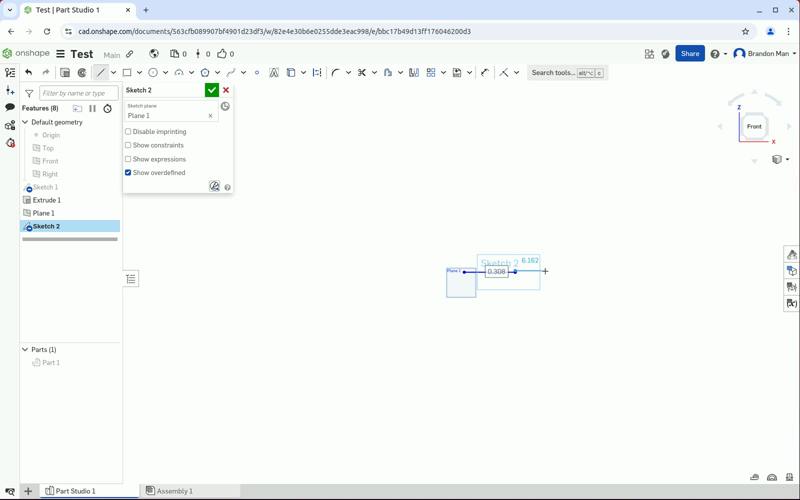
mouse_move(464, 270)
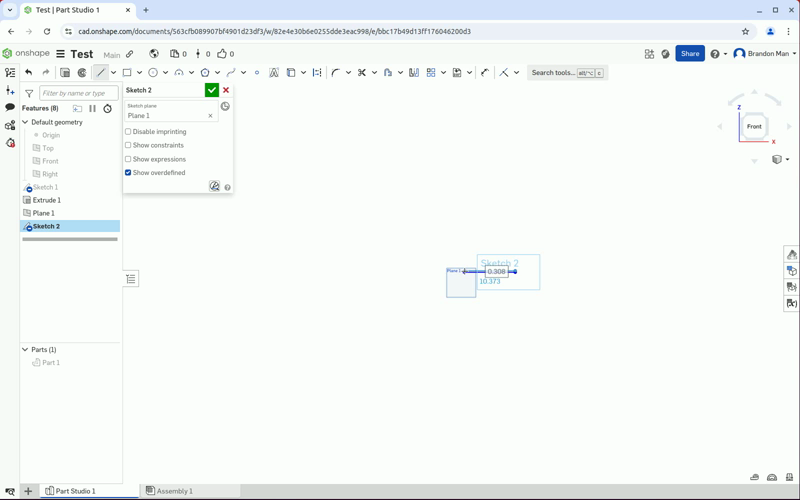
scroll(6)
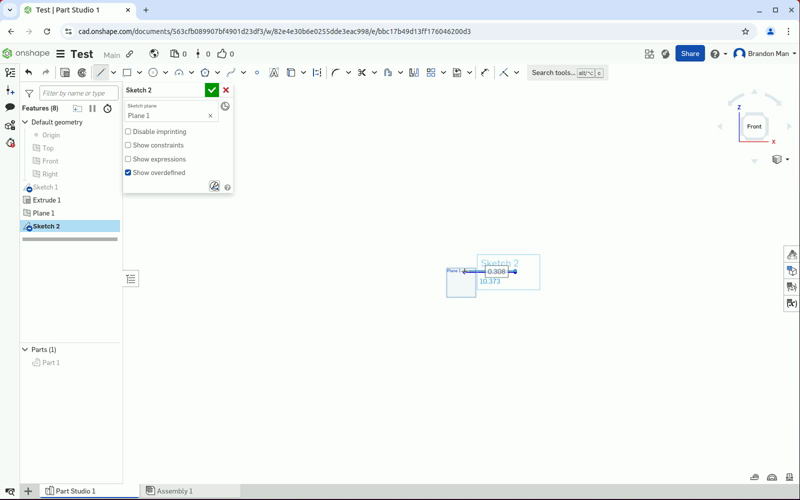
scroll(6)
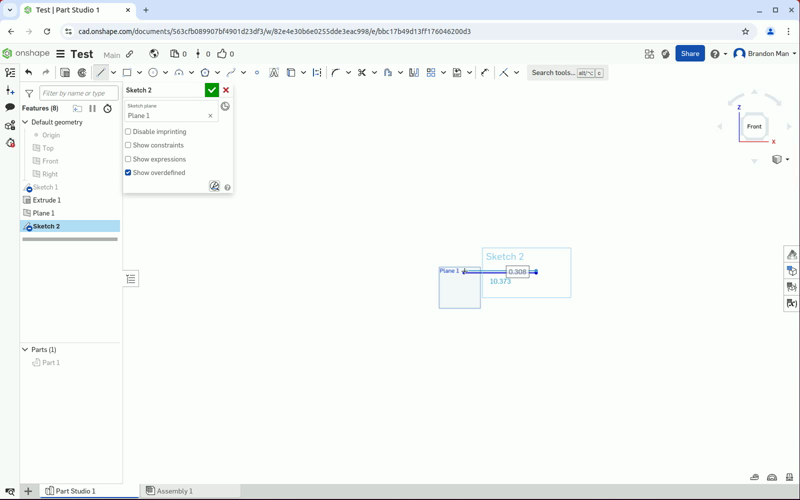
scroll(6)
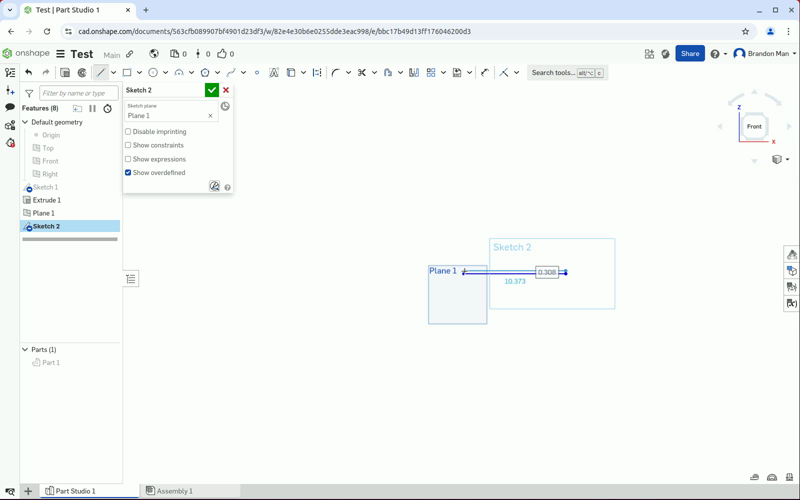
scroll(6)
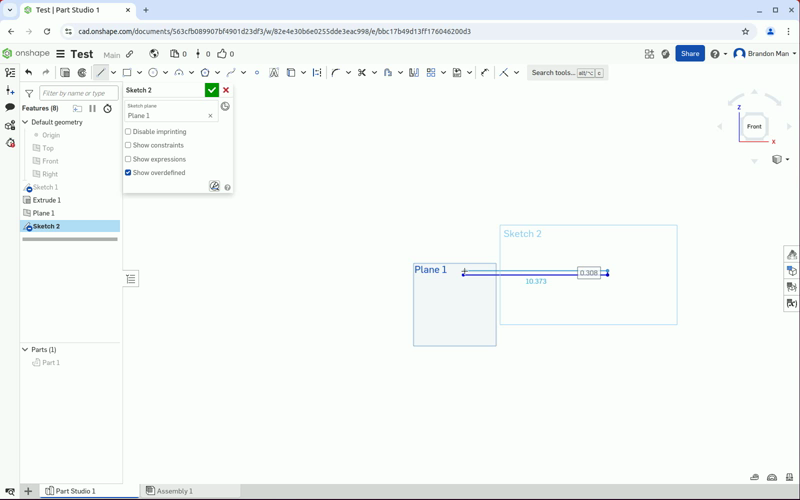
scroll(6)
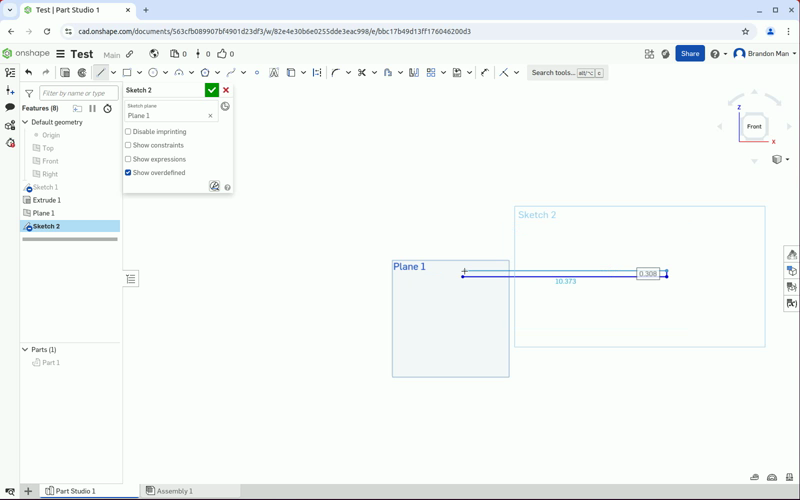
scroll(6)
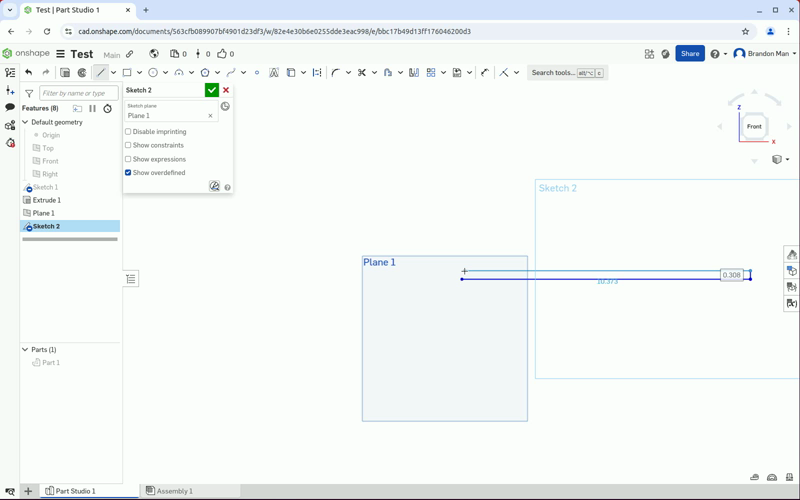
scroll(6)
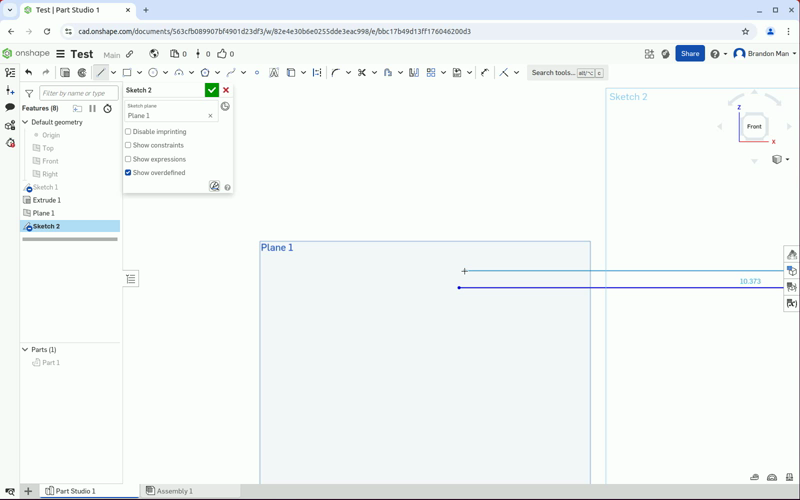
click(464, 270)
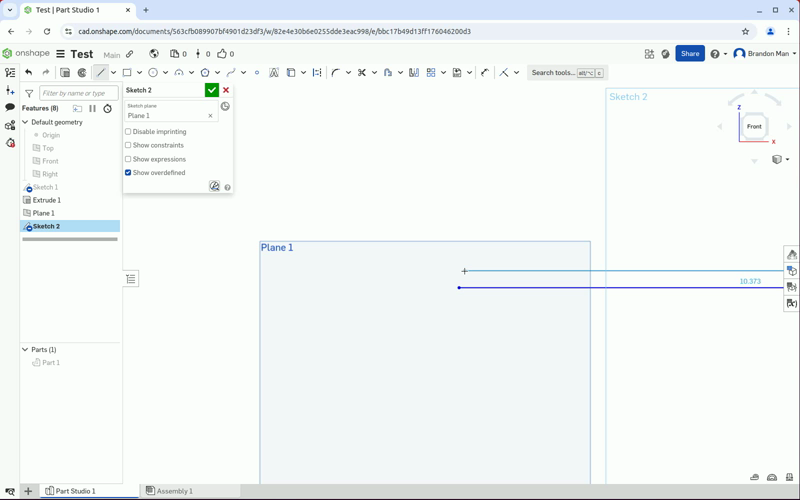
scroll(-6)
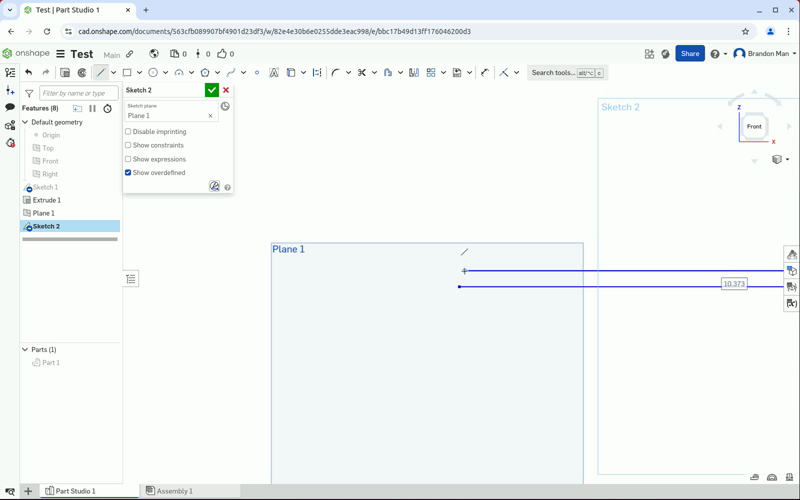
scroll(-6)
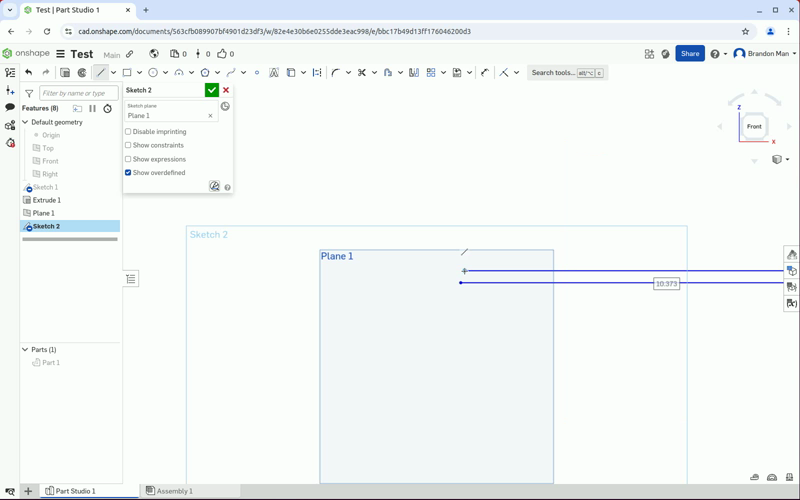
scroll(-6)
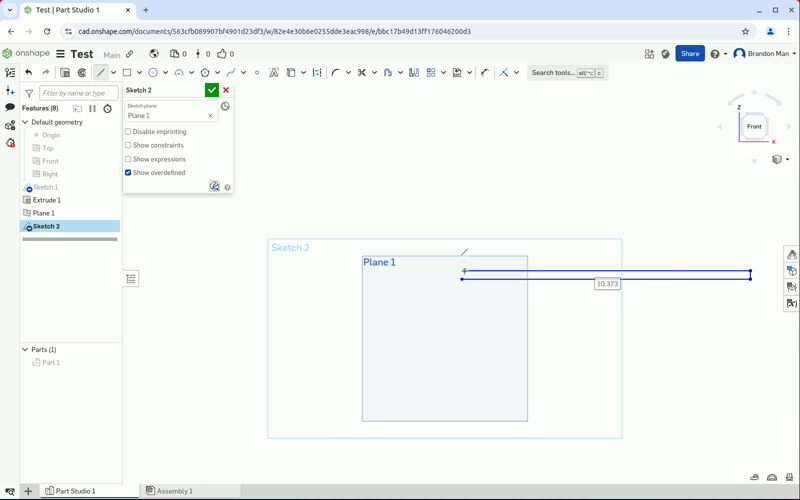
scroll(-6)
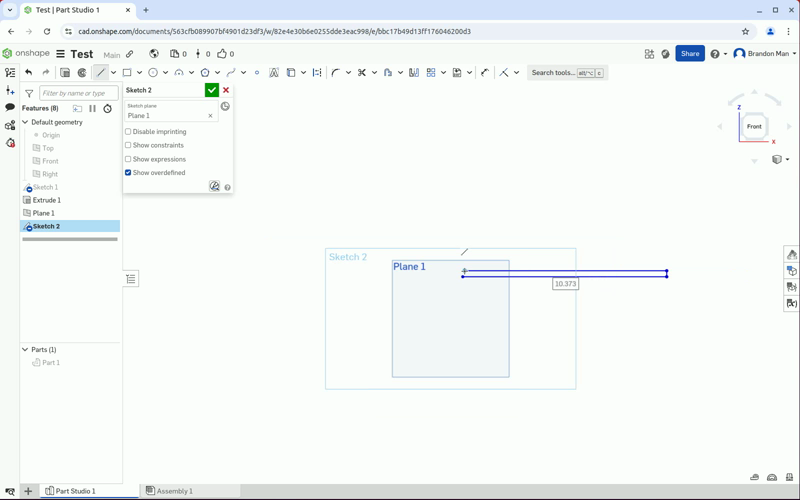
scroll(-6)
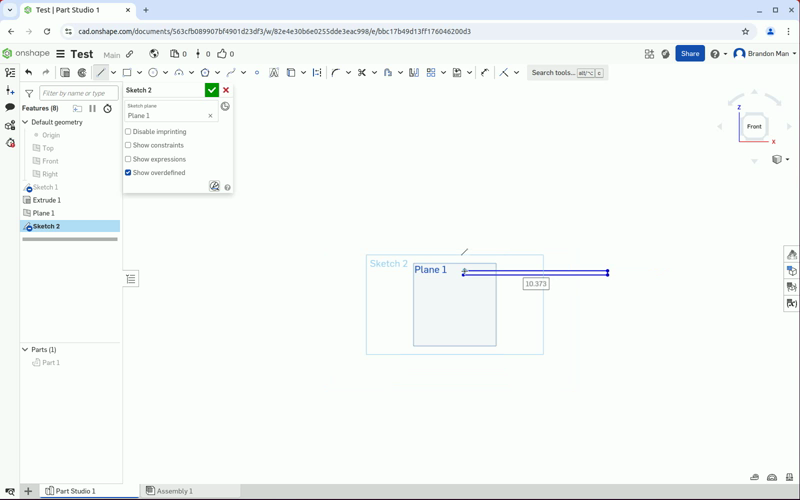
scroll(-6)
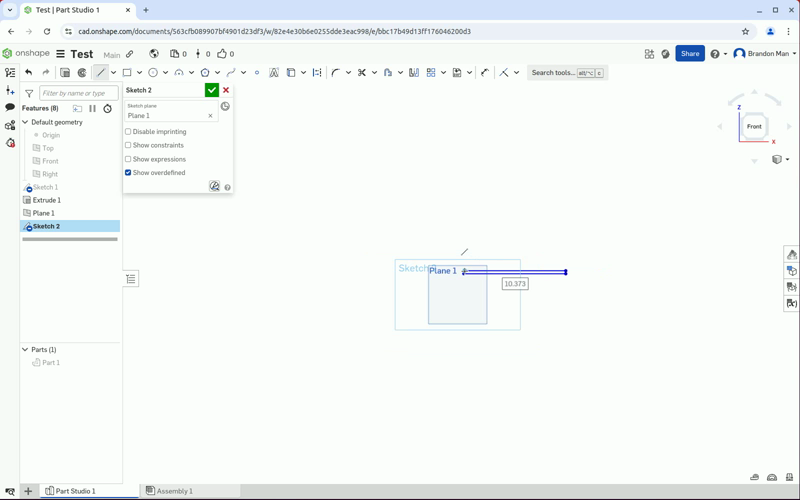
scroll(-6)
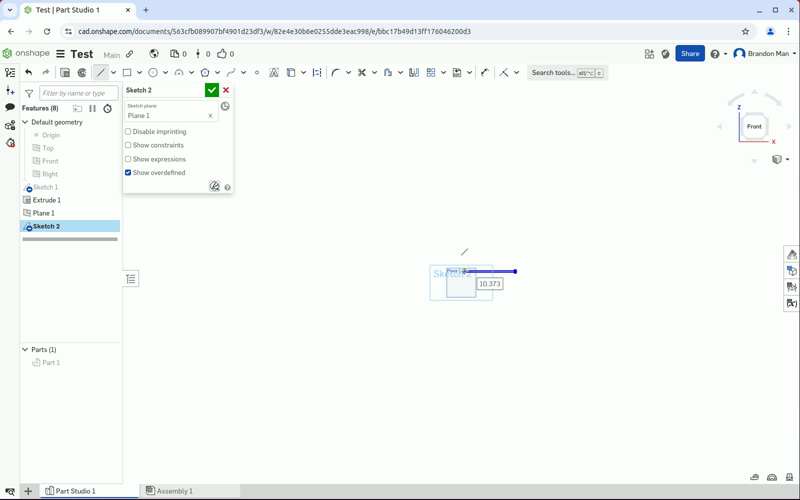
key_up(shift)
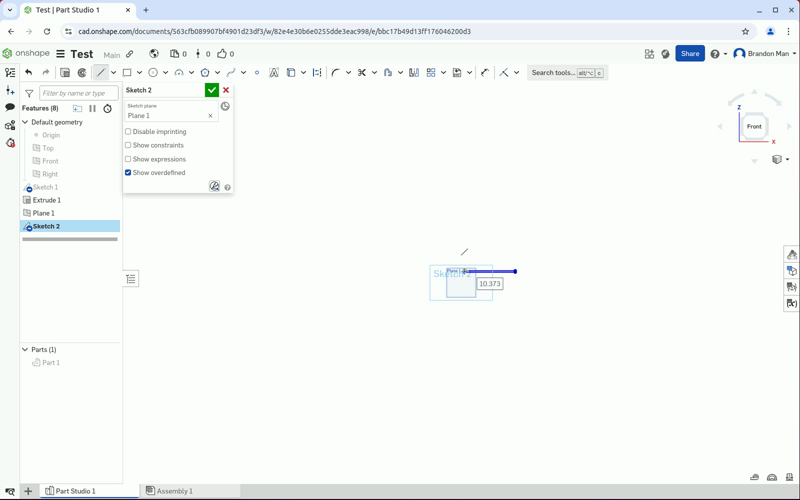
mouse_move(494, 270)
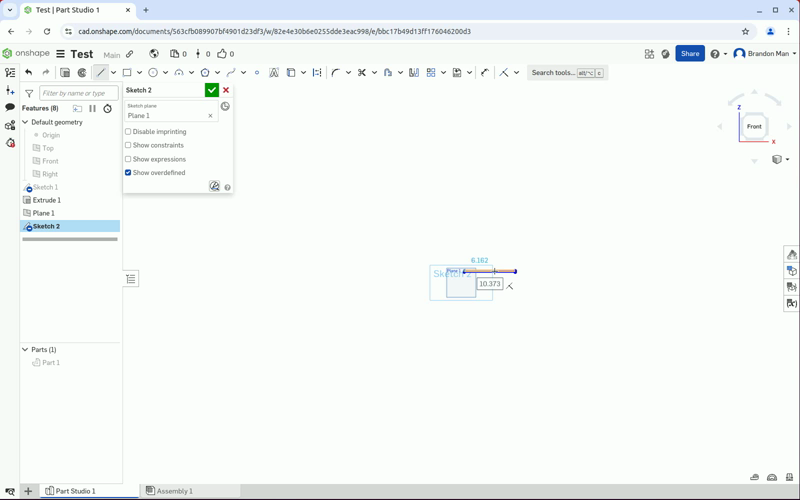
key_down(shift)
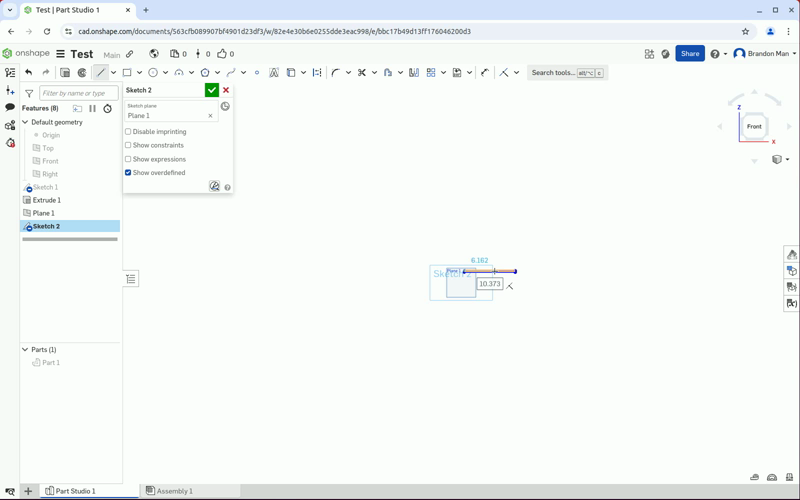
mouse_move(464, 272)
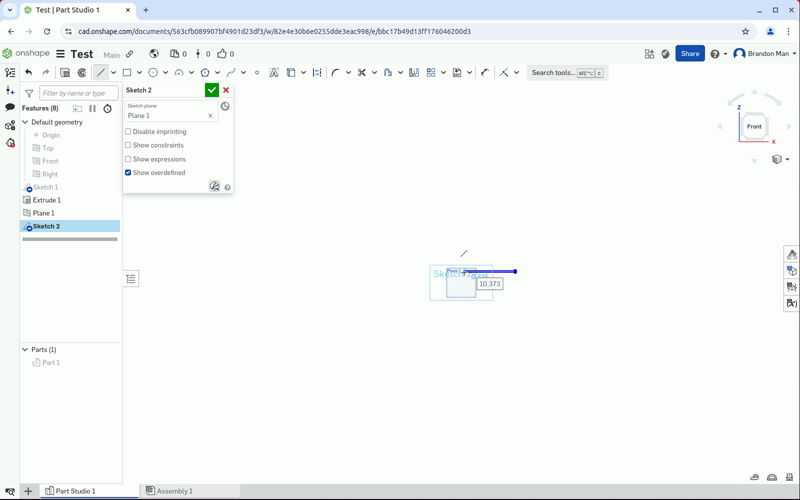
scroll(6)
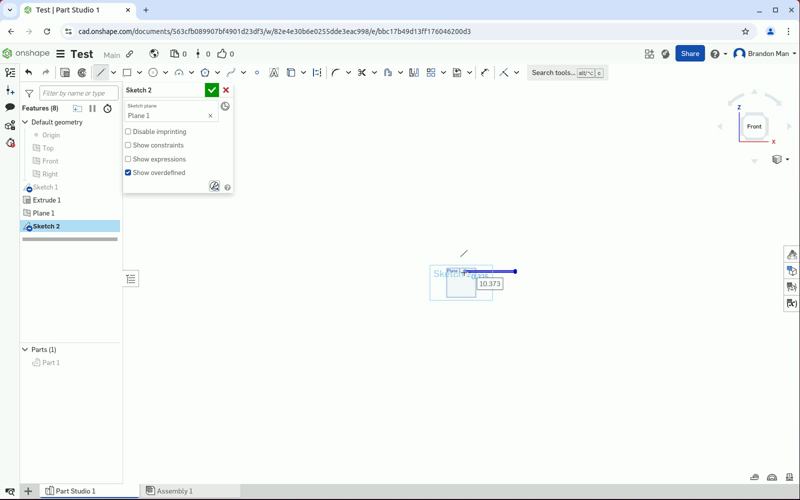
scroll(6)
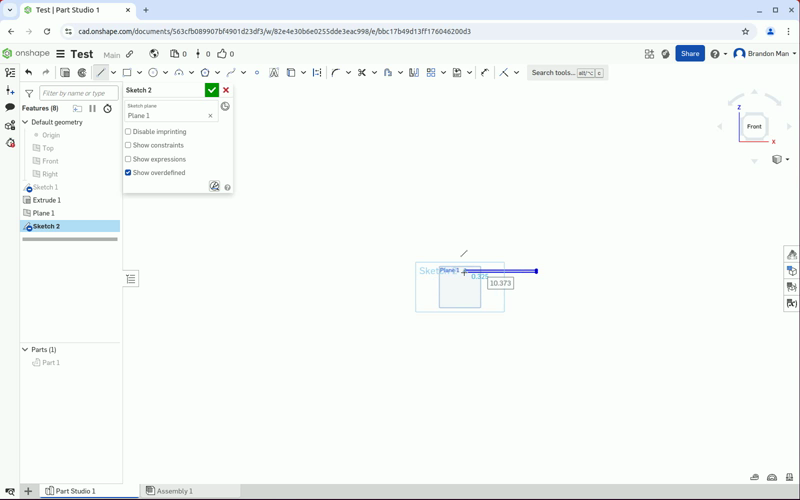
scroll(6)
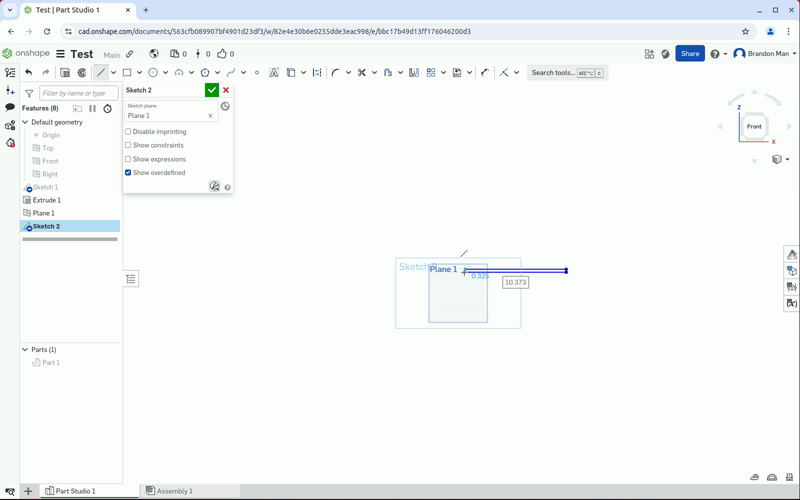
scroll(6)
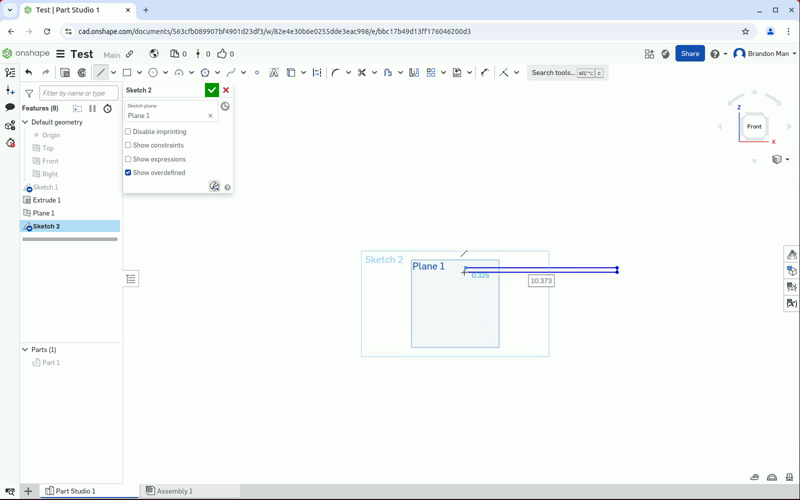
scroll(6)
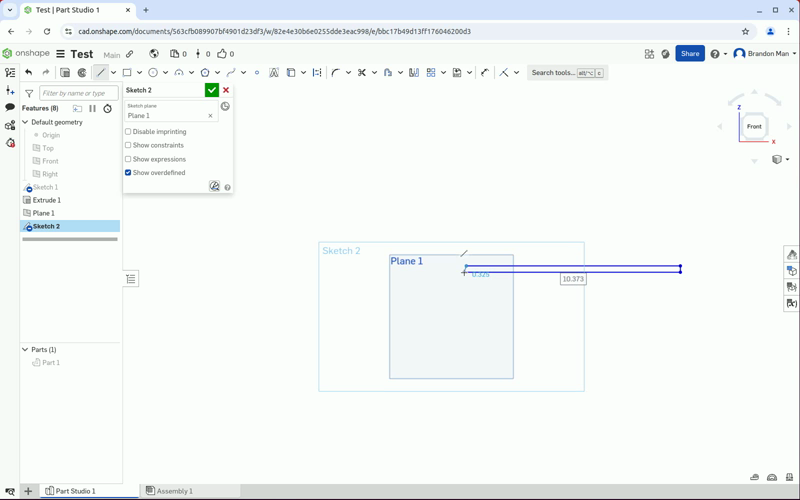
scroll(6)
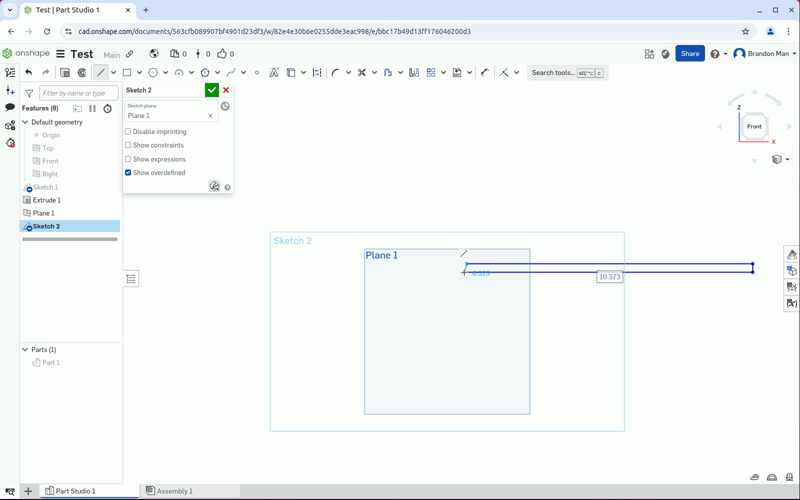
scroll(6)
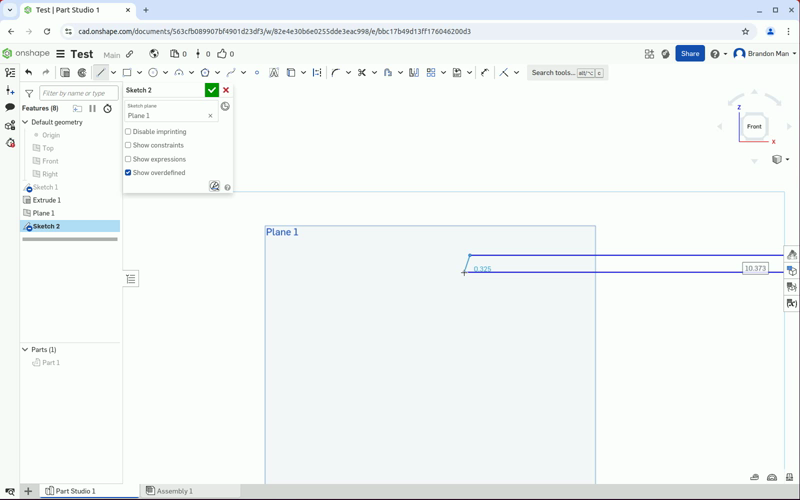
key_up(shift)
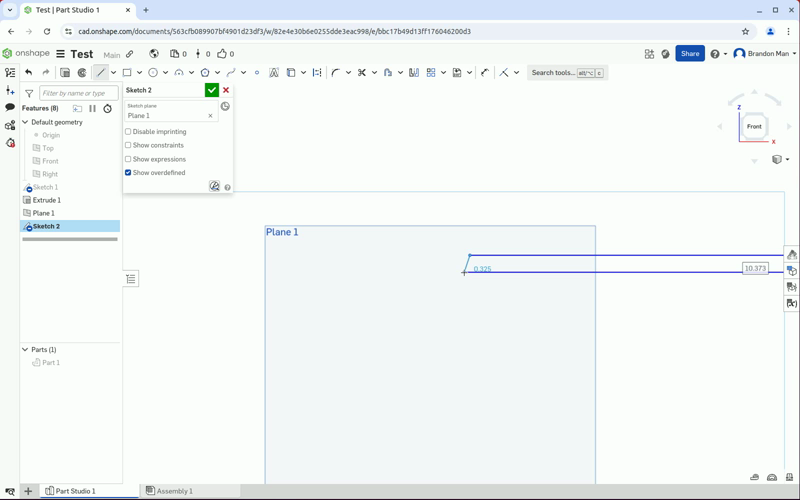
click(464, 272)
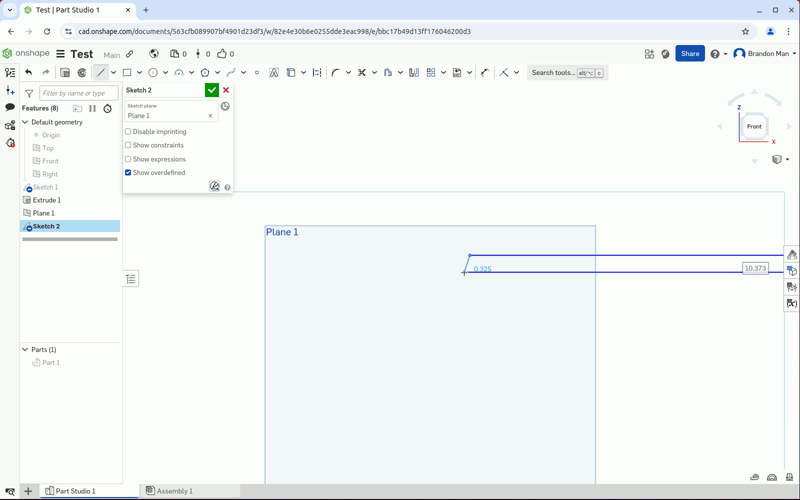
scroll(-6)
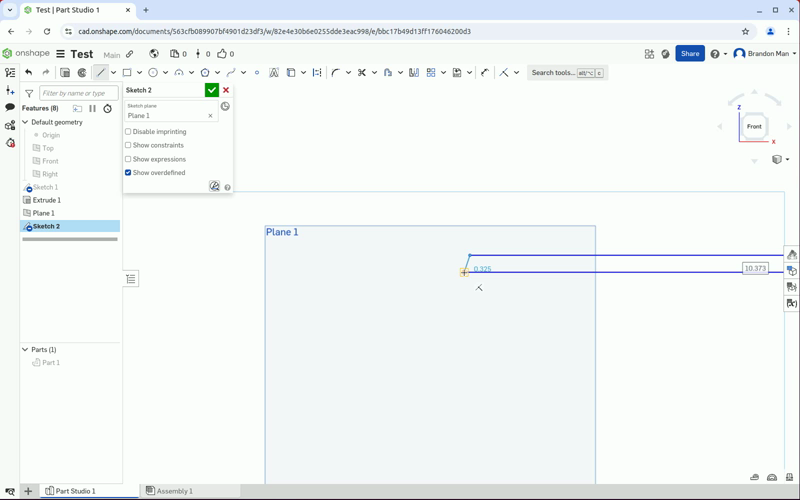
scroll(-6)
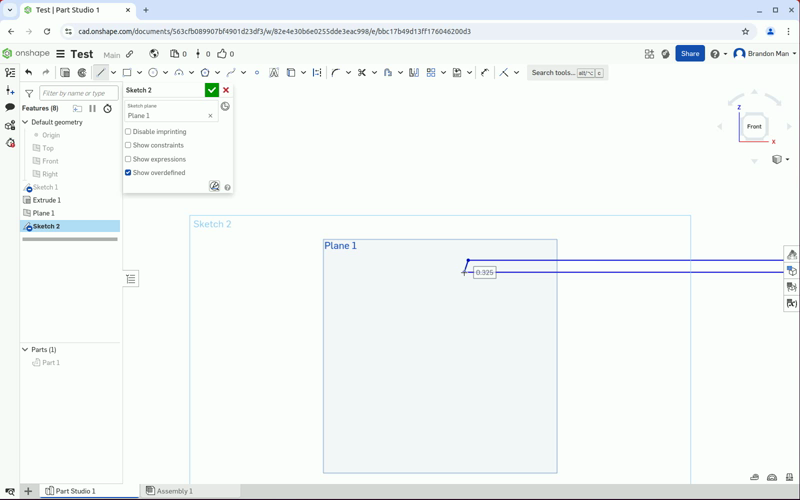
scroll(-6)
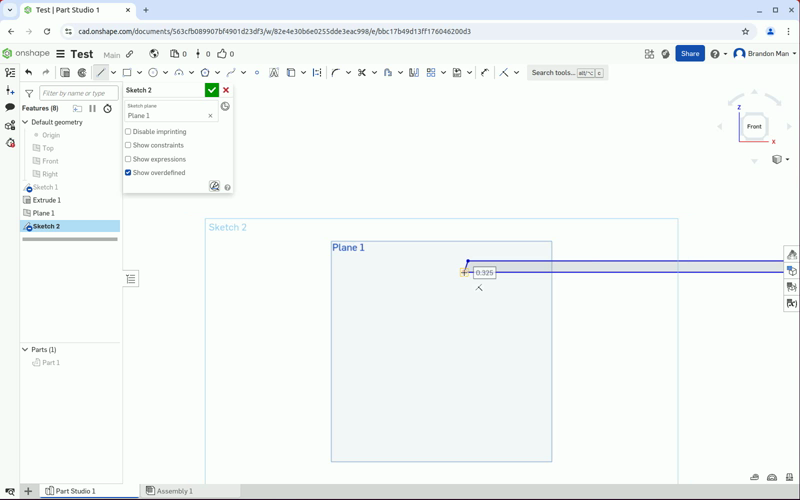
scroll(-6)
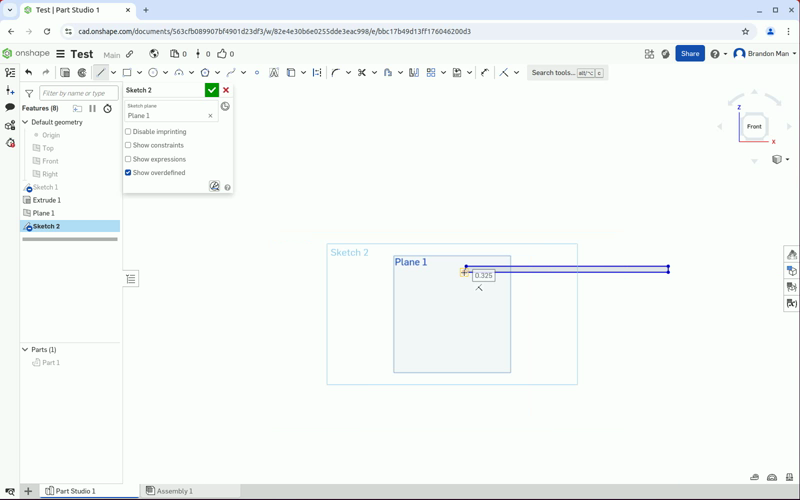
scroll(-6)
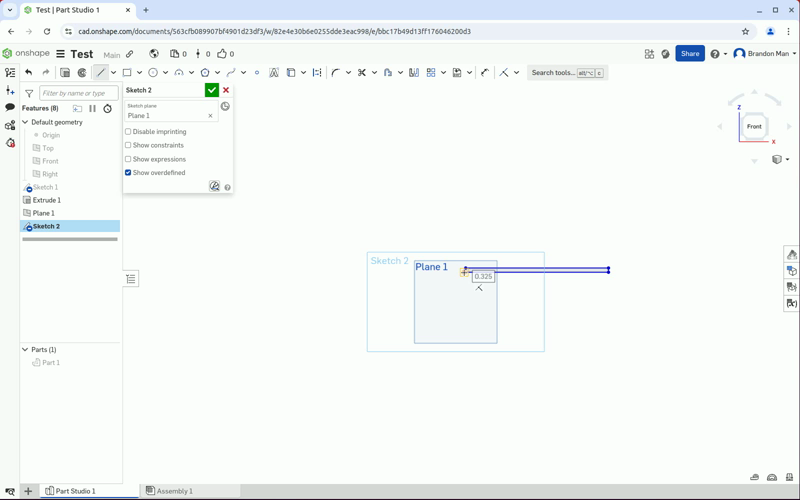
scroll(-6)
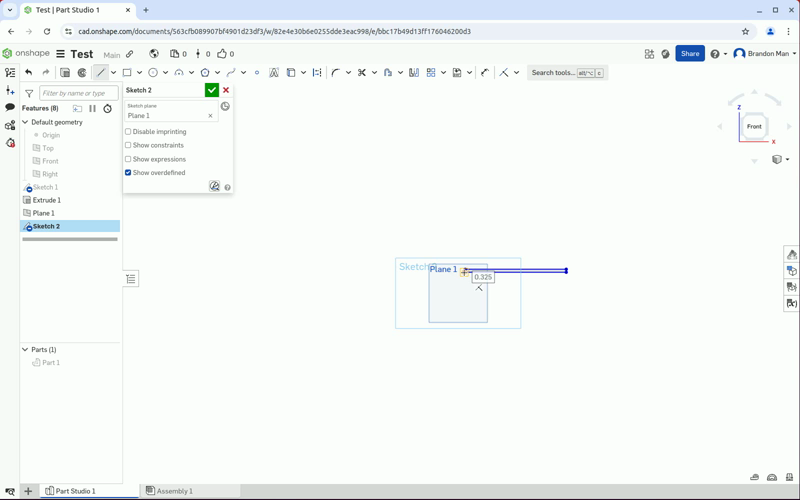
scroll(-6)
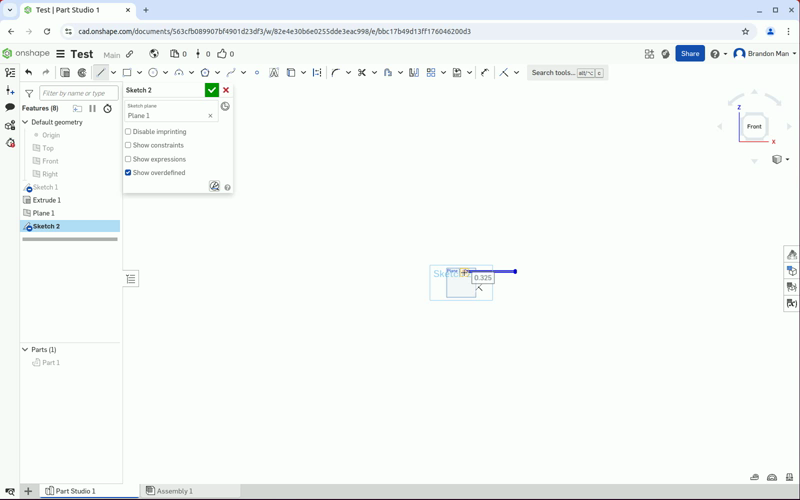
key(esc)
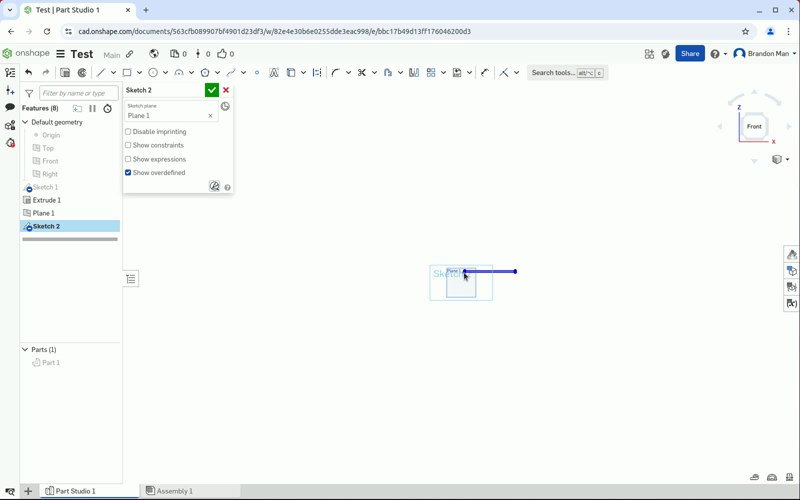
mouse_move(493, 271)
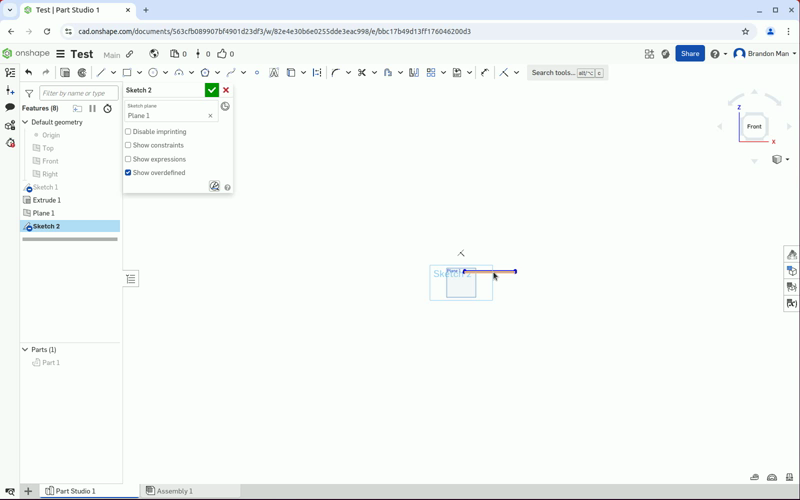
scroll(6)
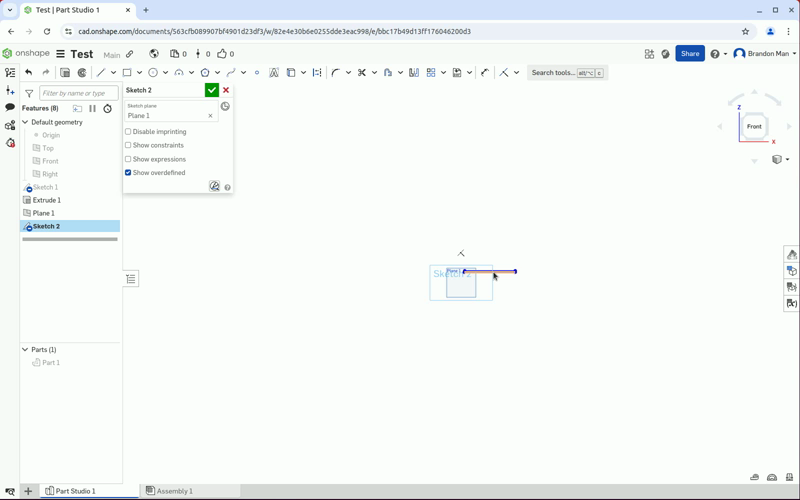
scroll(6)
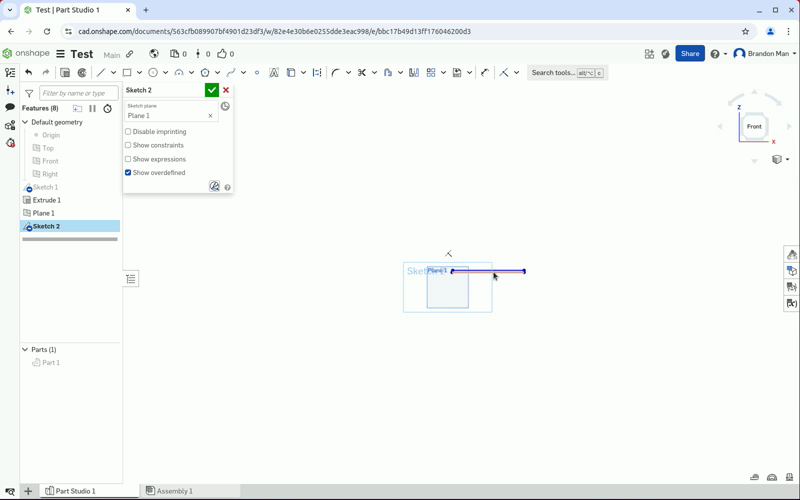
scroll(6)
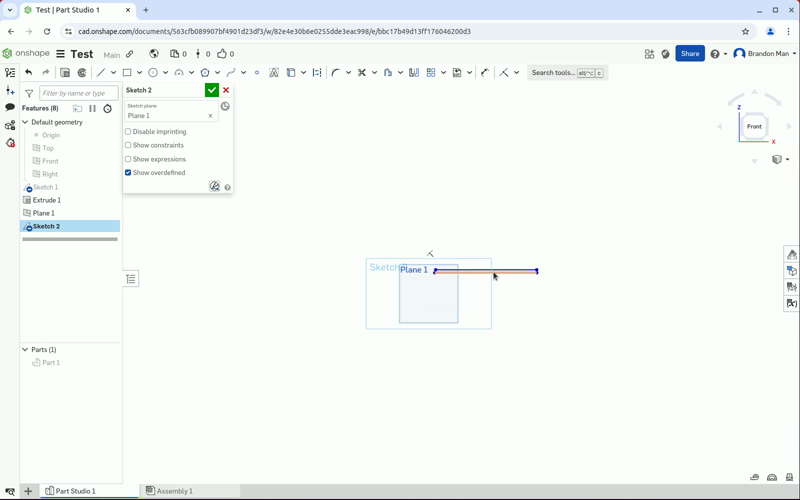
scroll(6)
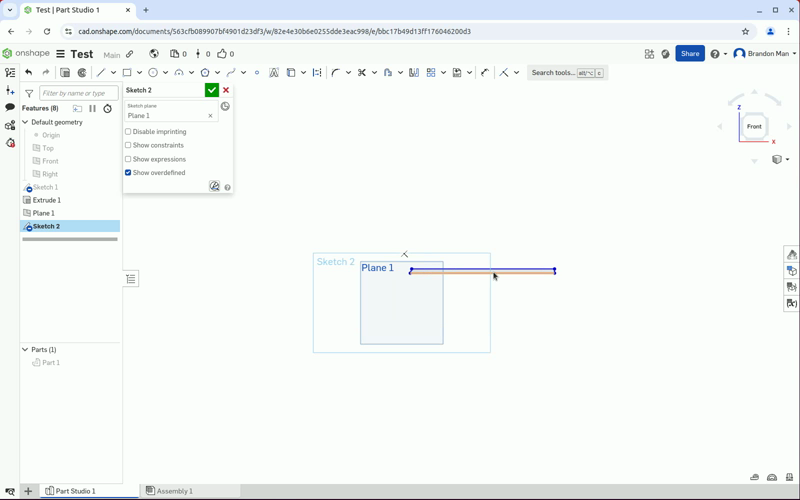
scroll(6)
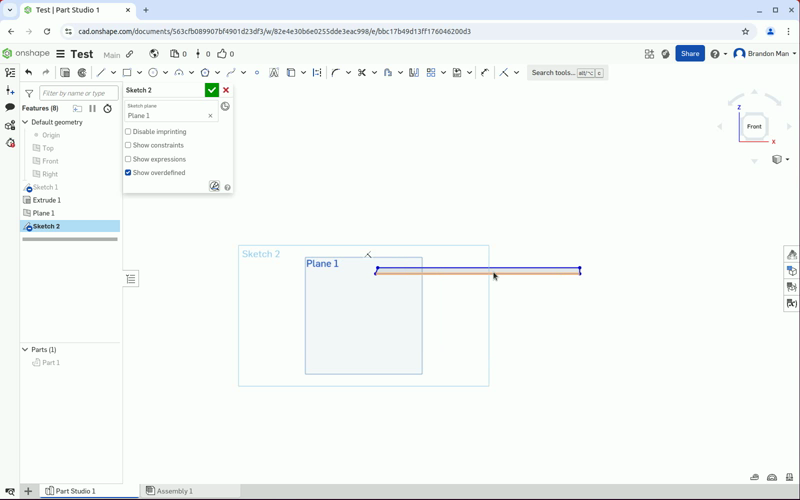
scroll(6)
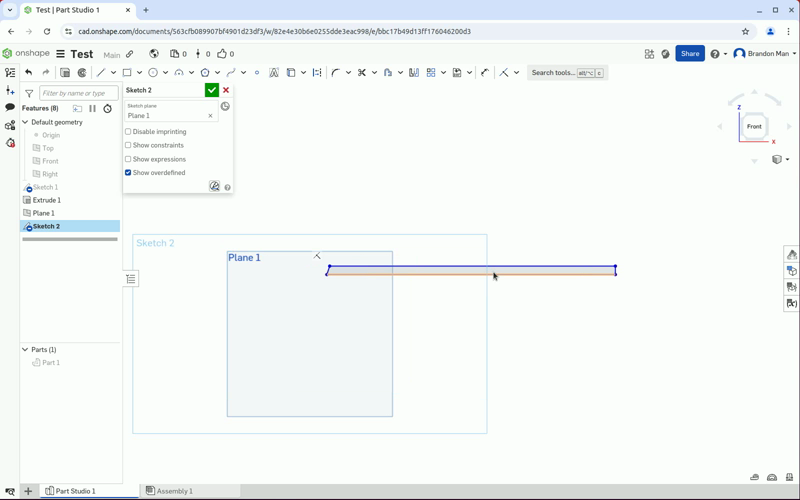
scroll(6)
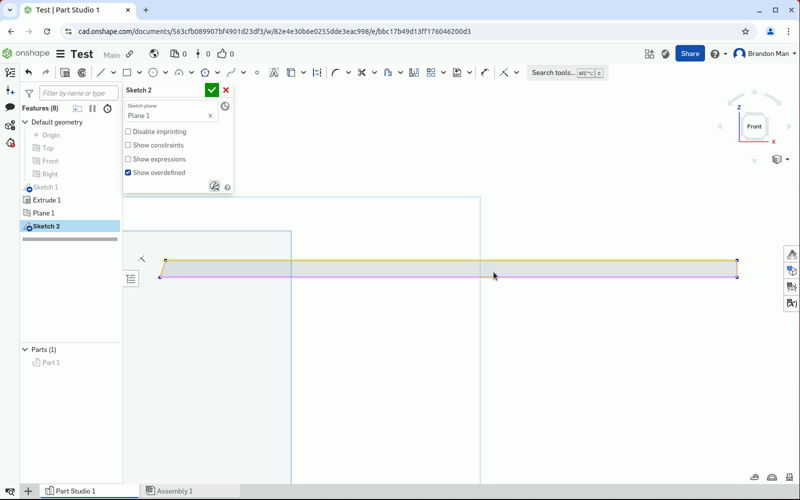
click(493, 271)
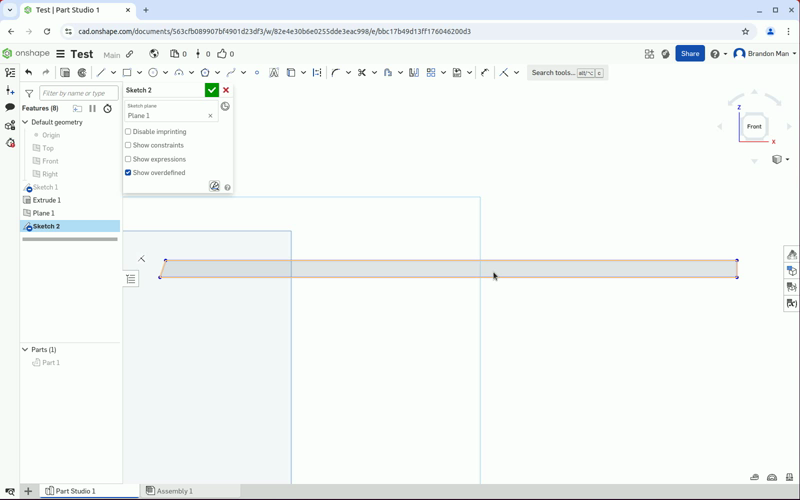
scroll(-6)
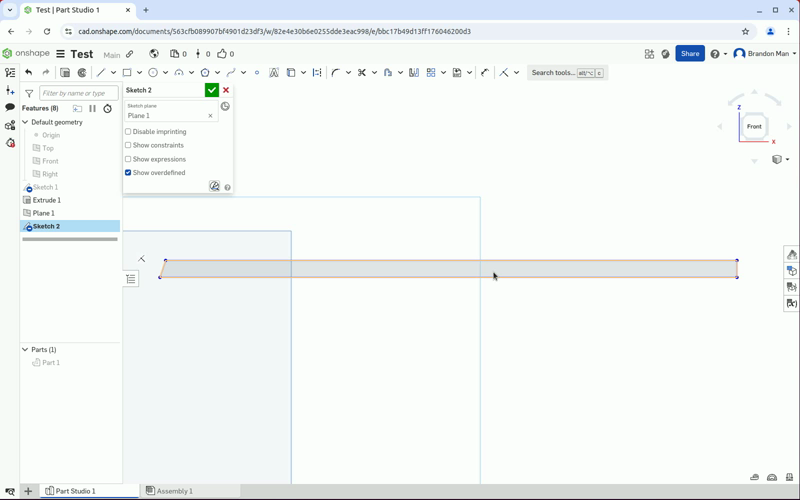
scroll(-6)
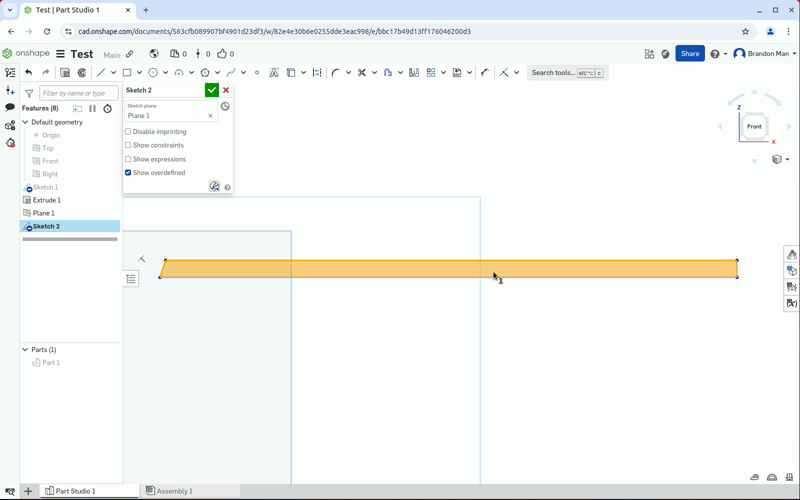
scroll(-6)
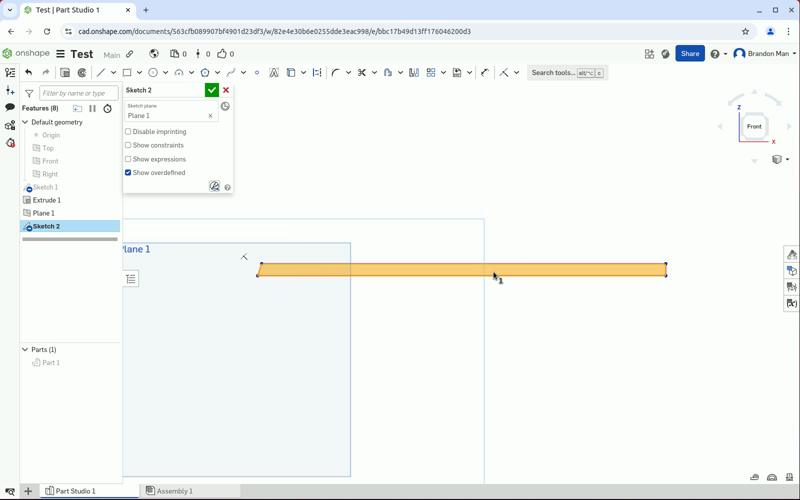
scroll(-6)
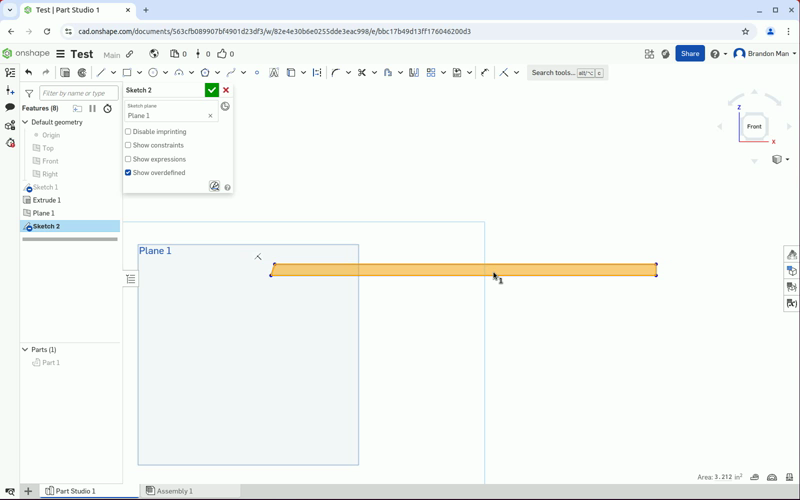
scroll(-6)
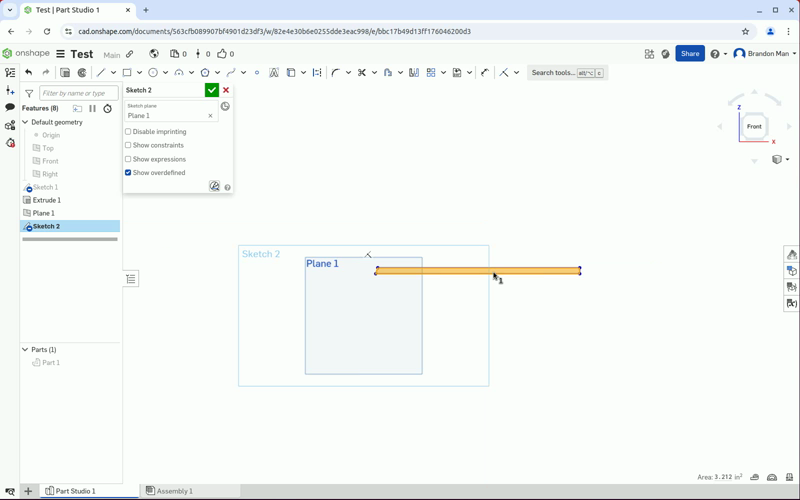
scroll(-6)
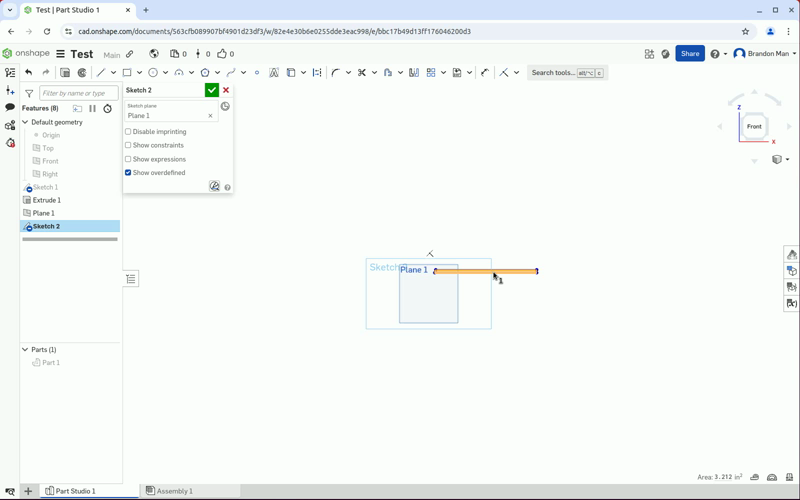
scroll(-6)
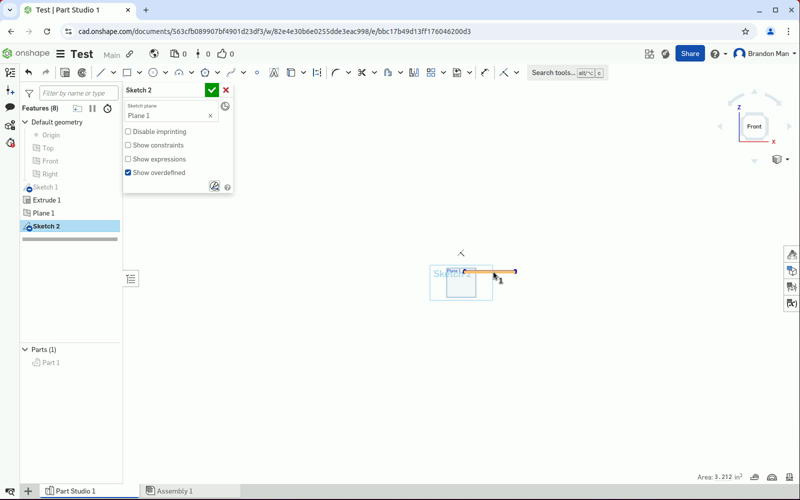
mouse_move(73, 352)
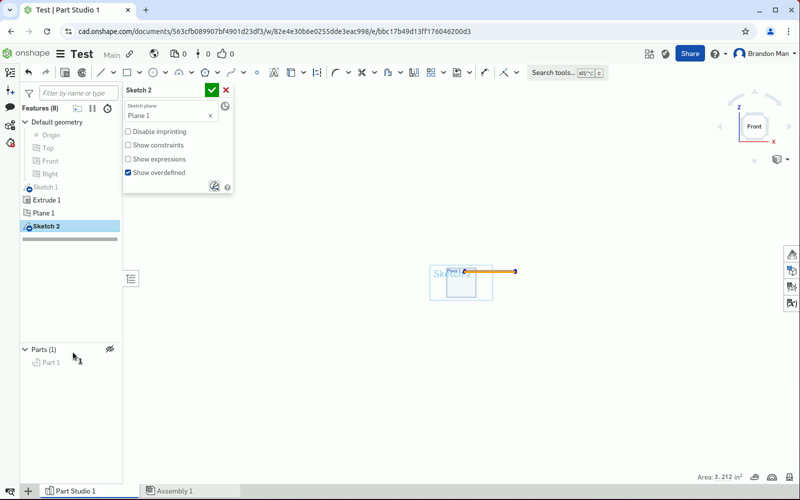
key(shift+y)
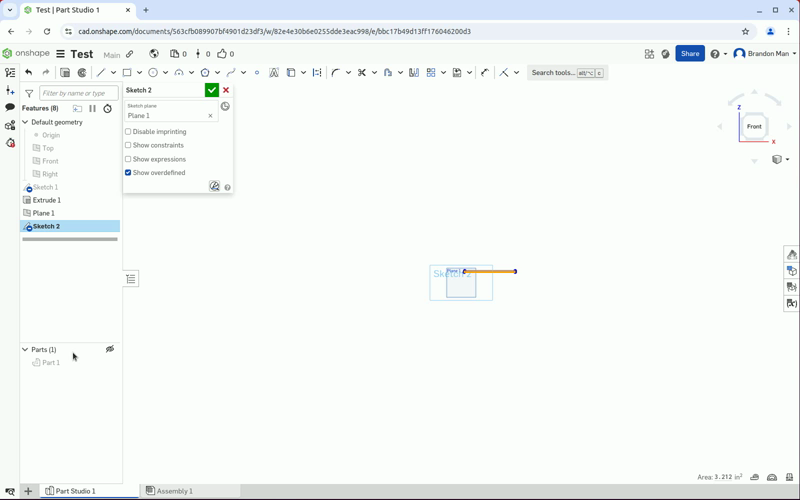
key(shift+e)
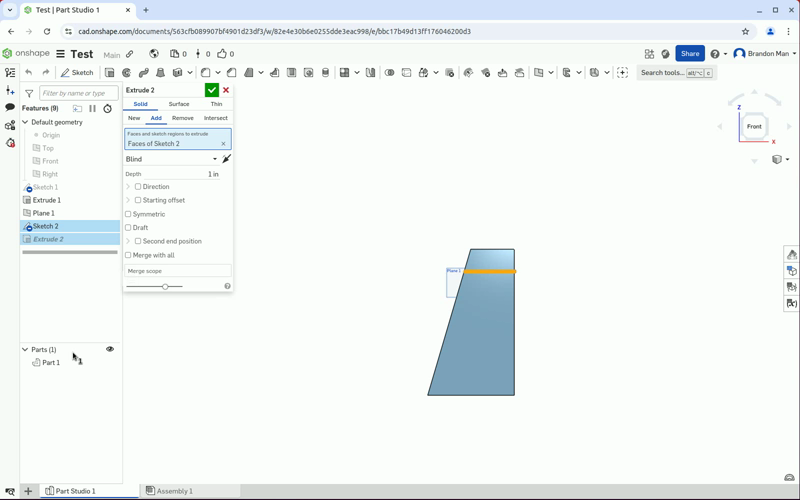
mouse_move(143, 106)
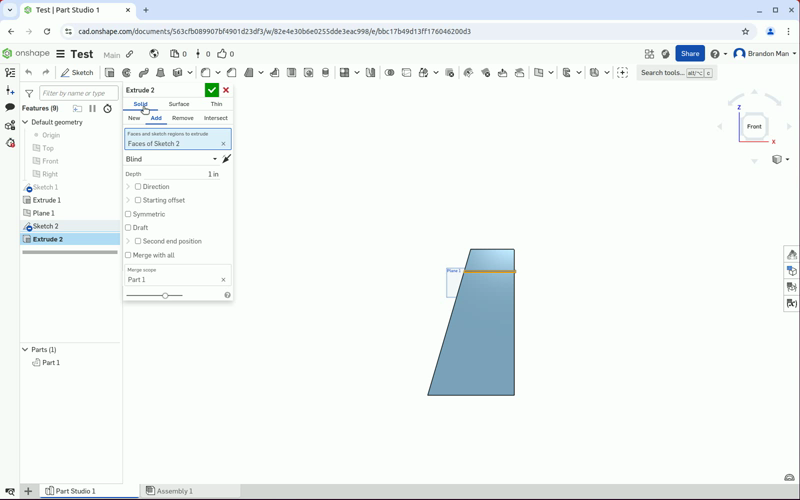
click(143, 106)
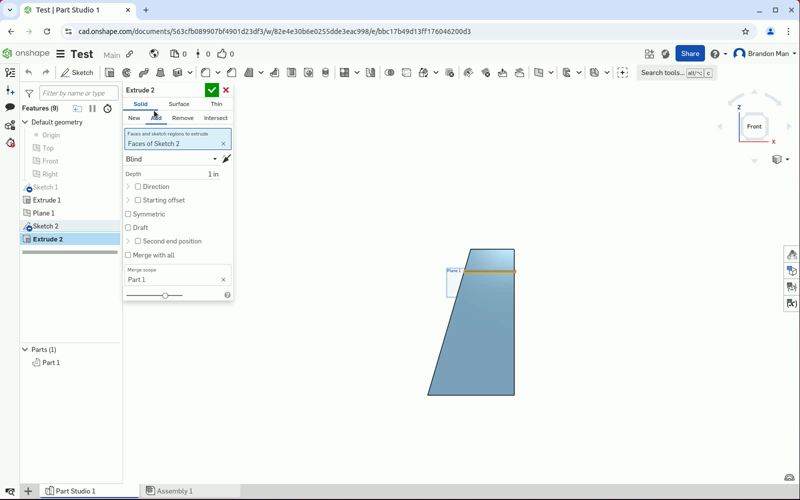
mouse_move(186, 120)
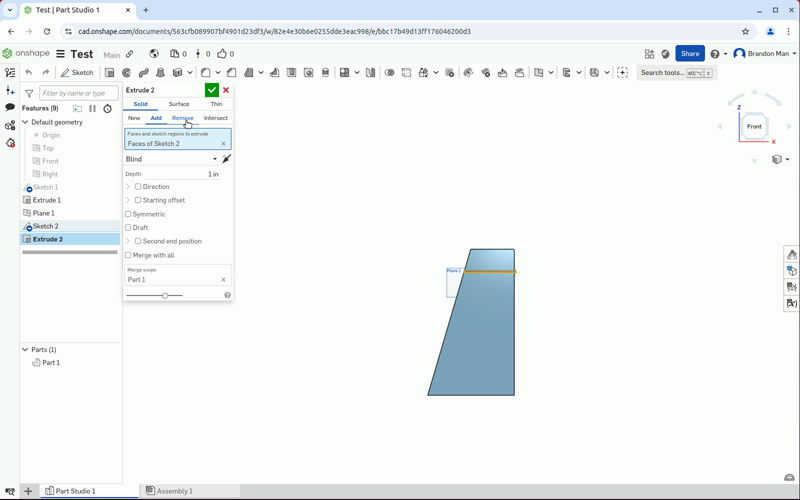
click(186, 120)
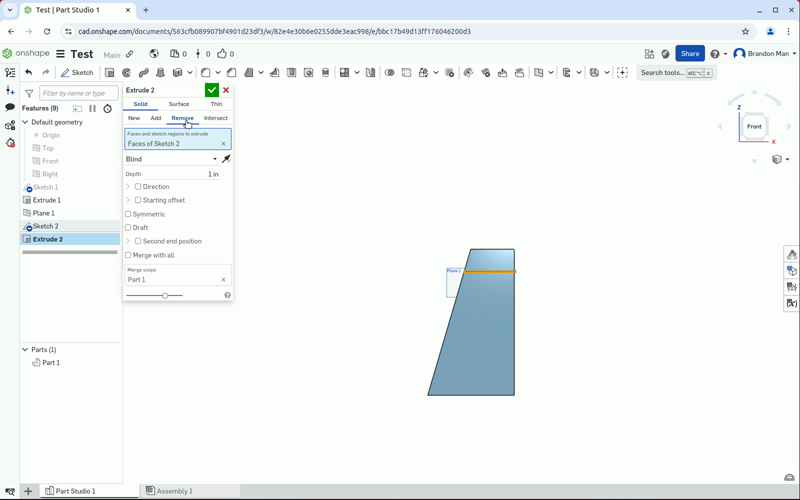
key(tab, 4)
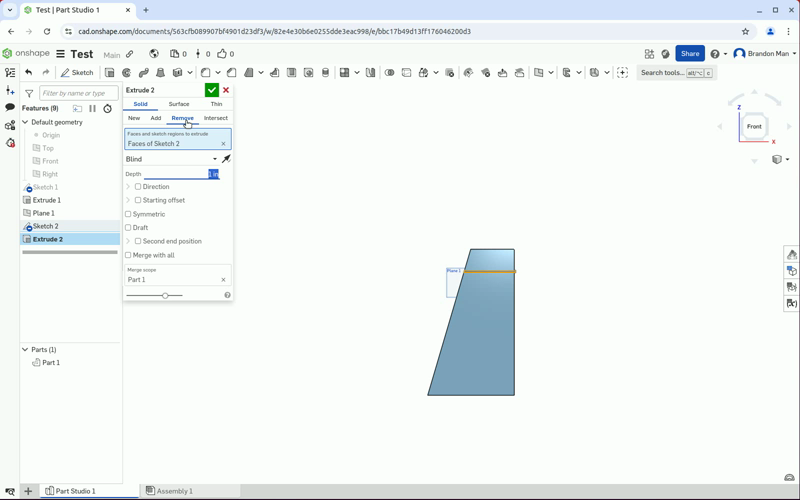
text(0.481)
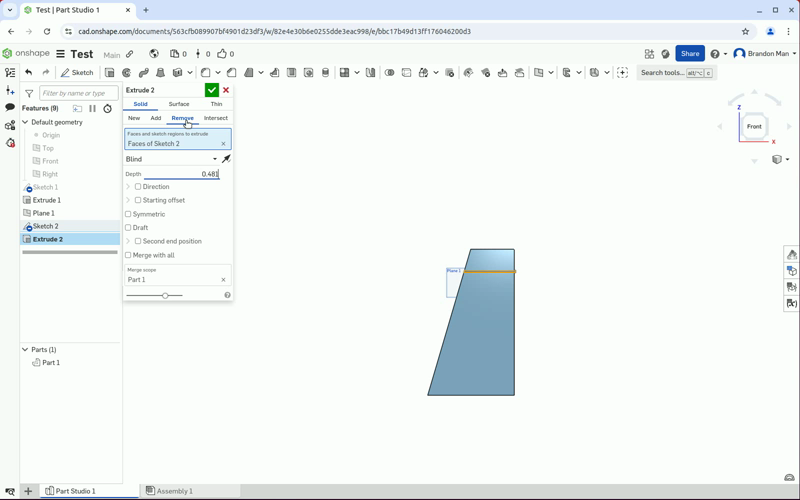
key(tab, 6)
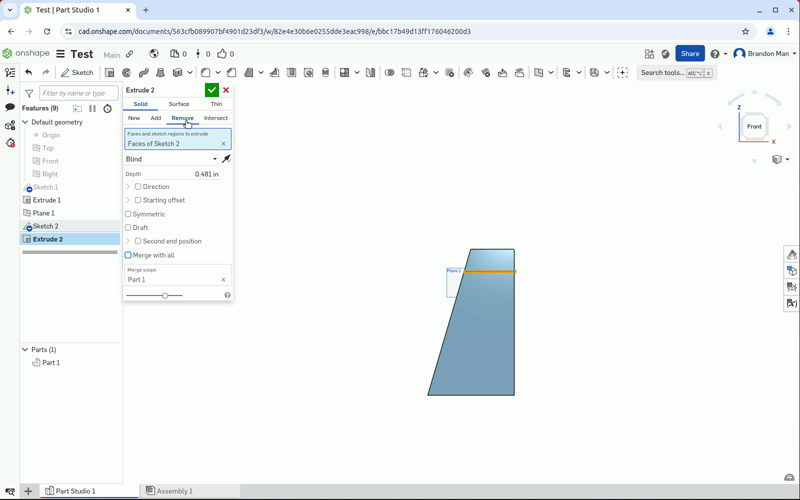
key(space)
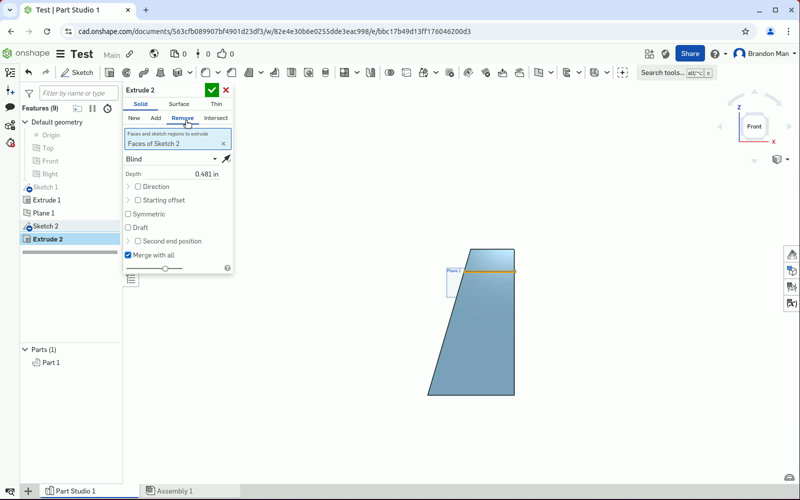
key(enter)
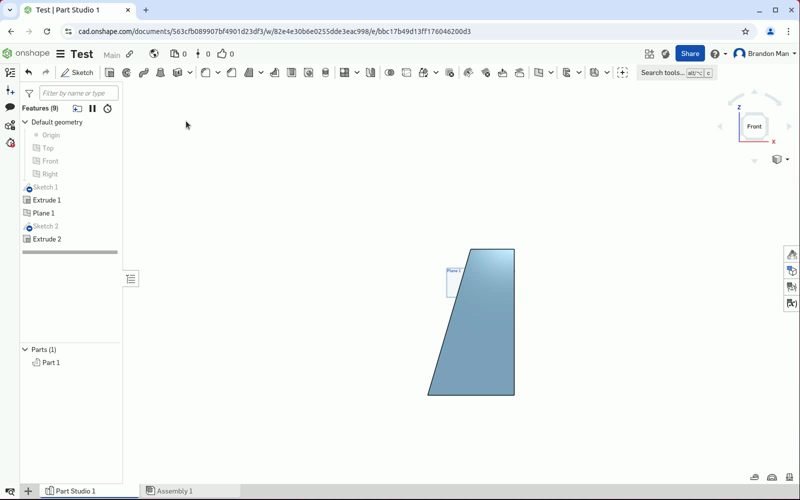
key(shift+h)
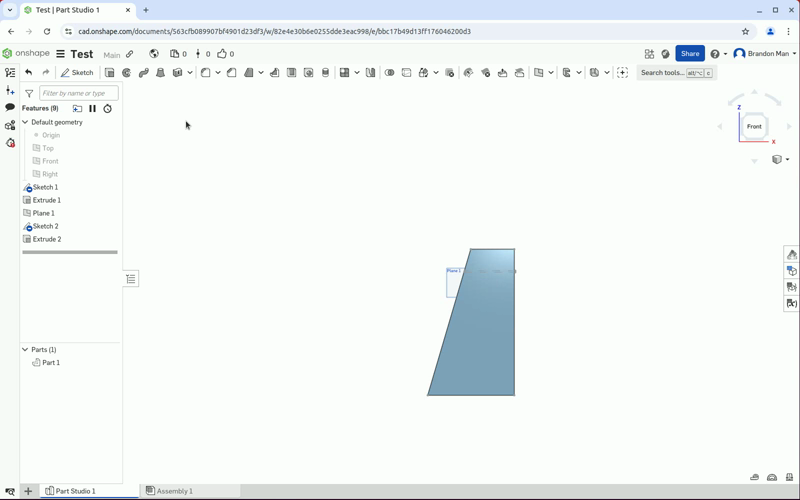
key(shift+h)
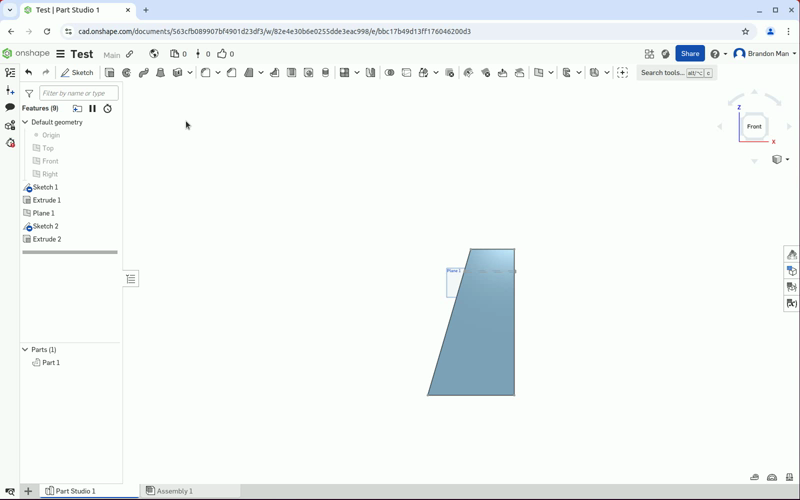
key(shift+7)
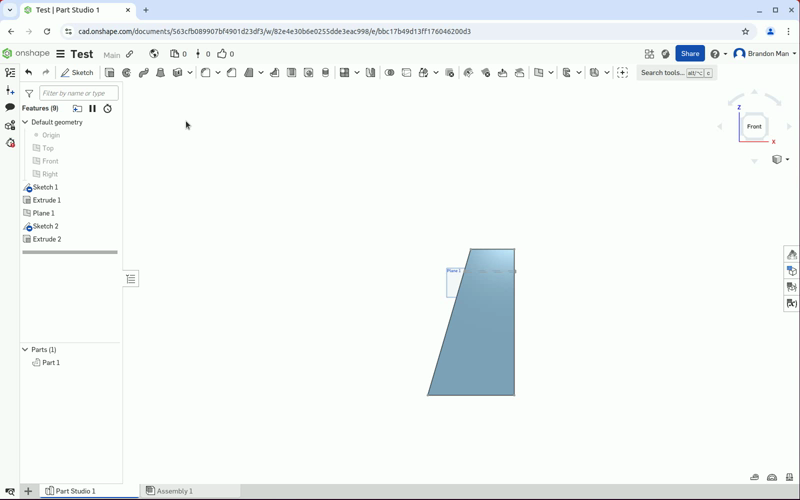
key(left, 2)
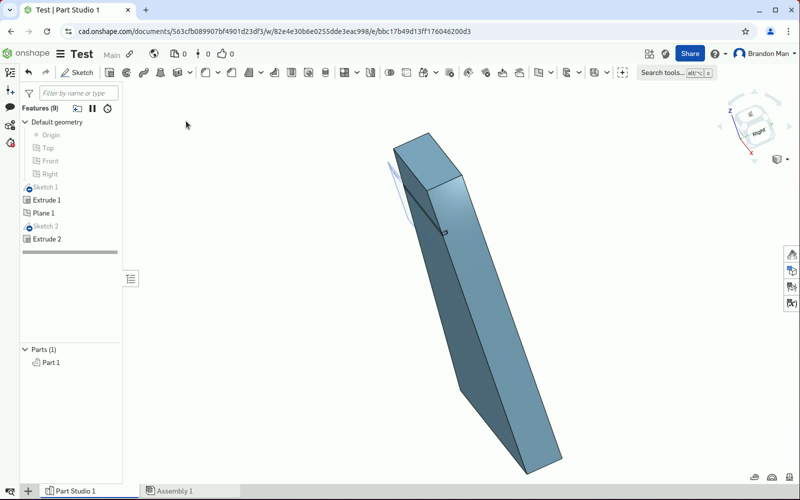
key(down, 2)
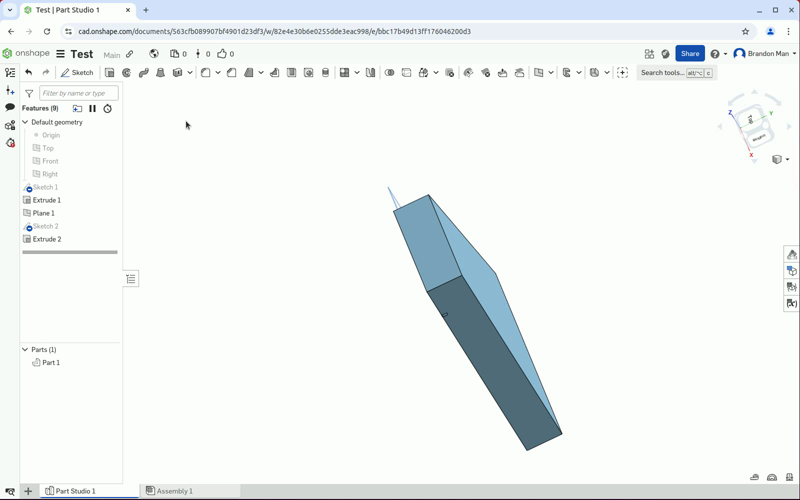
key(up, 2)
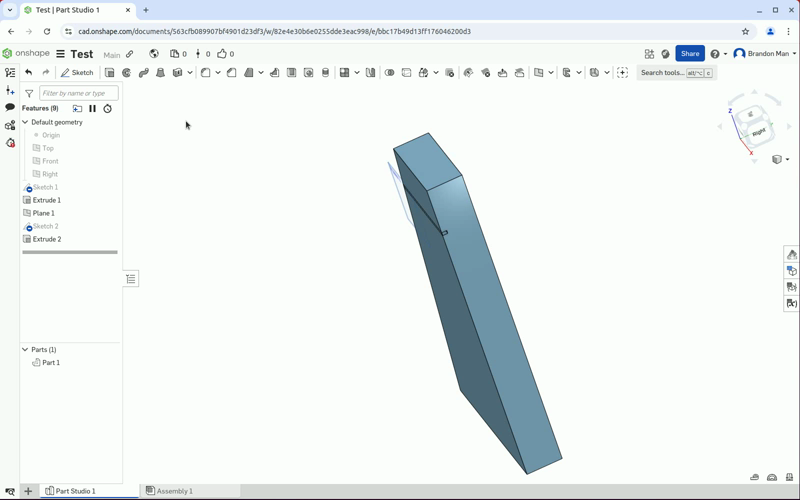
key(right, 2)
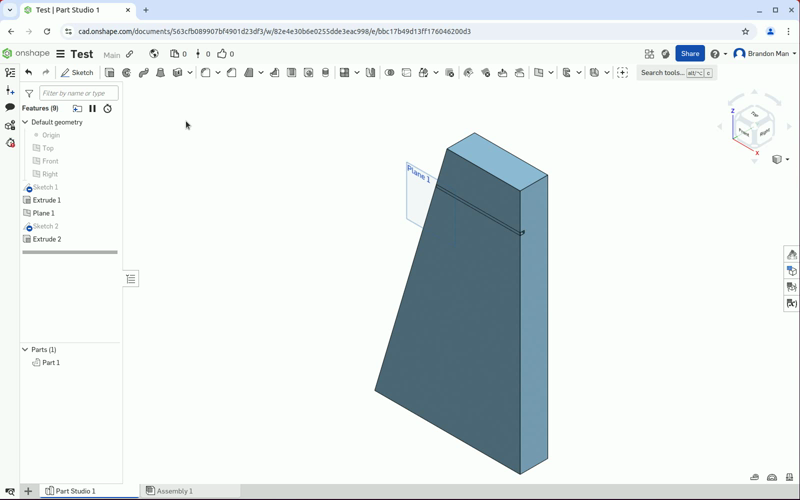
mouse_move(73, 189)
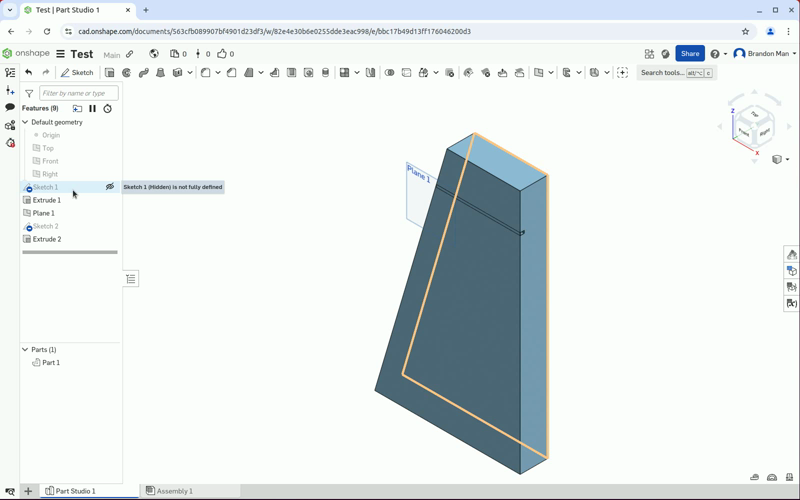
click(73, 189)